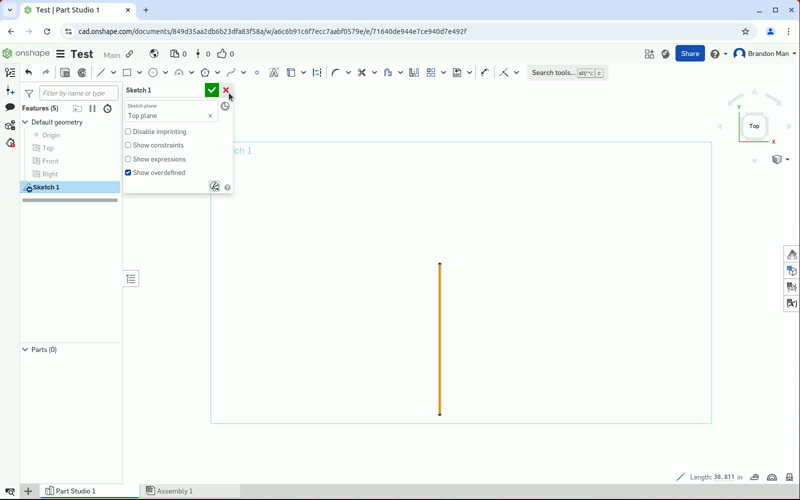
key(shift+h)
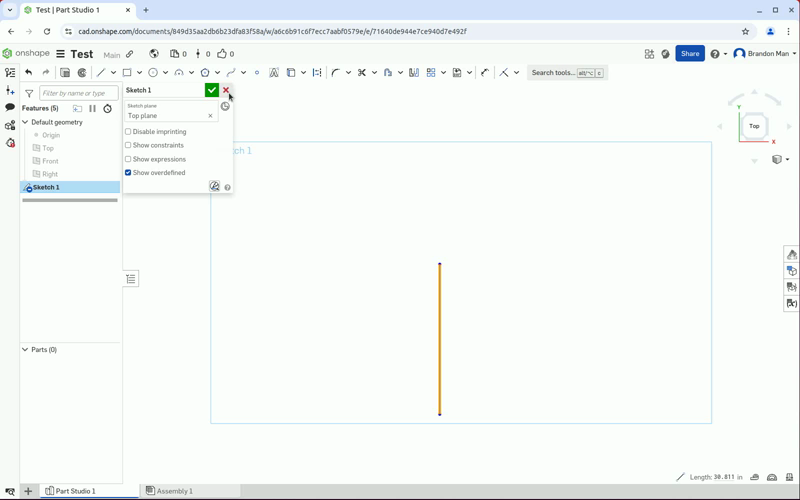
key(shift+s)
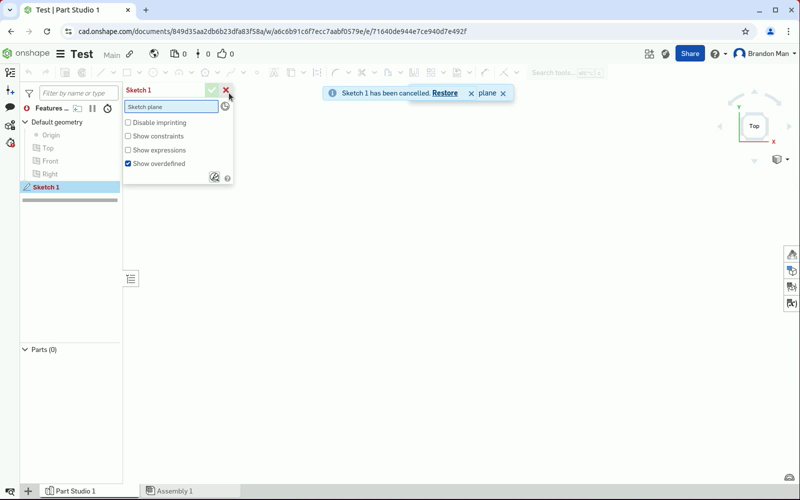
mouse_move(73, 150)
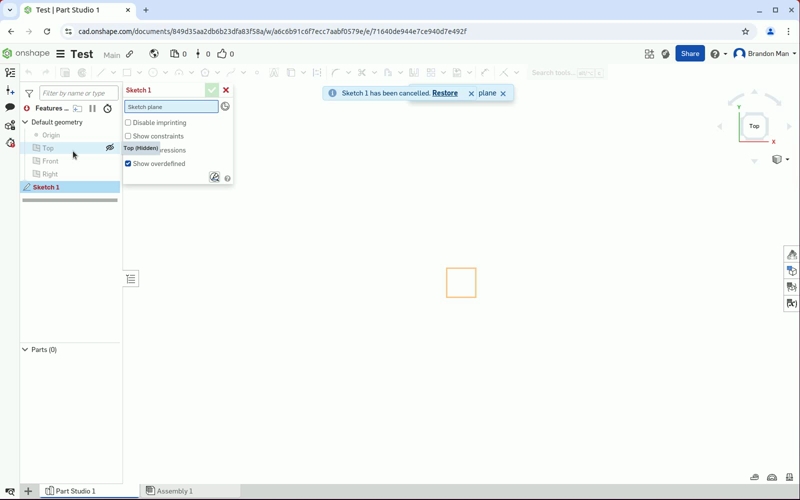
click(73, 150)
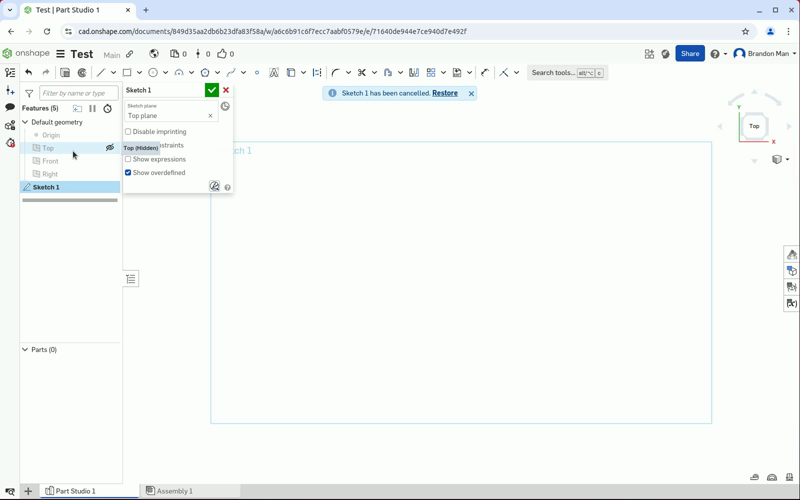
mouse_move(73, 352)
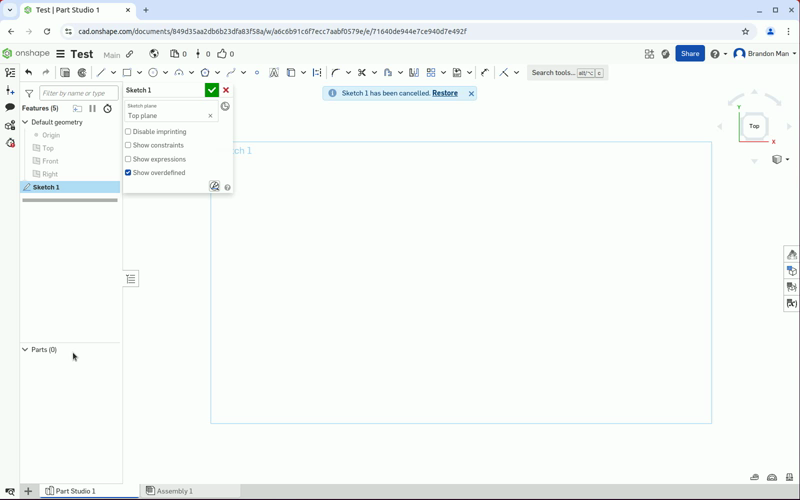
key(y)
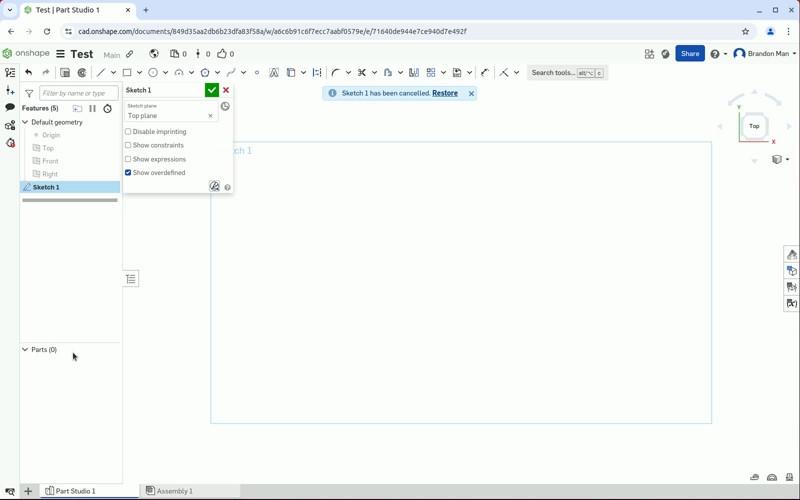
key(l)
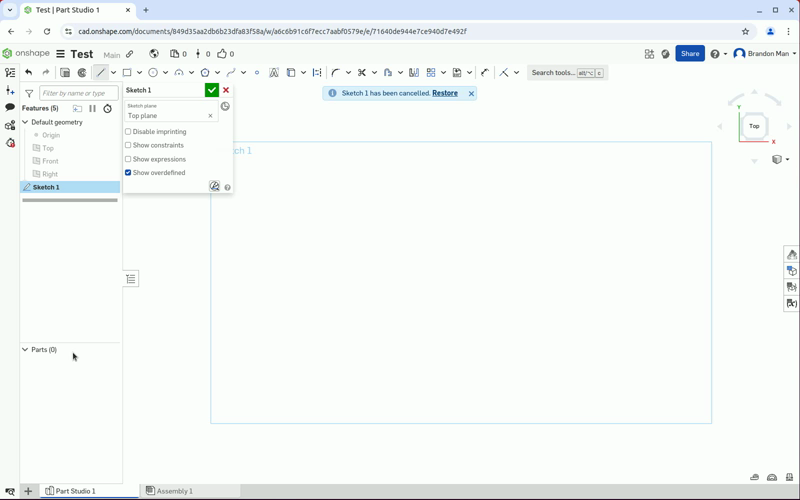
key_down(shift)
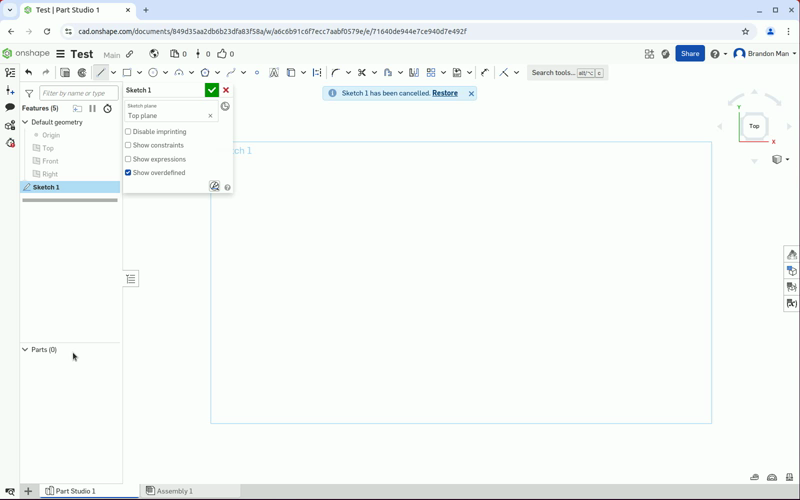
mouse_move(460, 324)
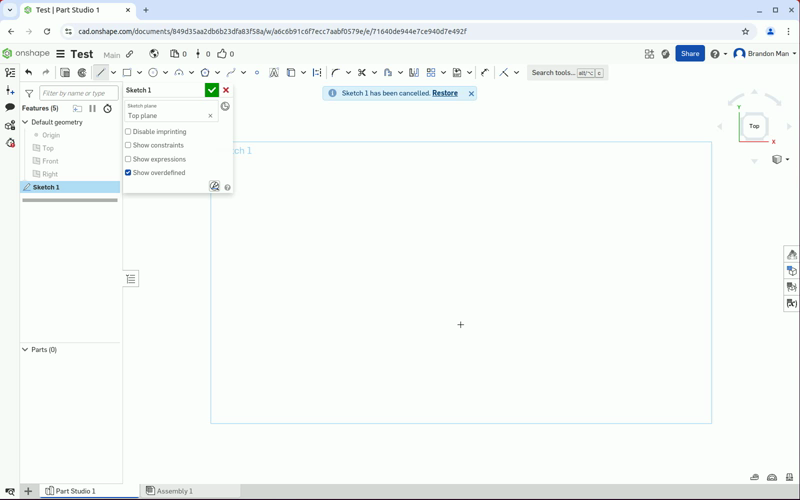
click(460, 324)
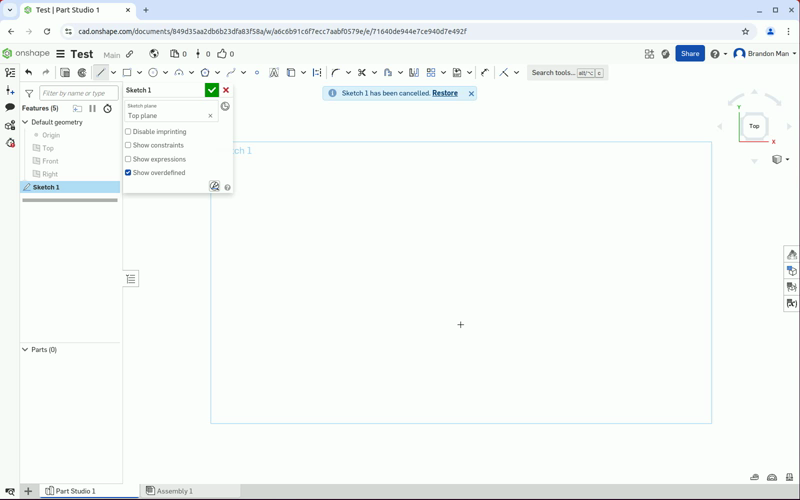
key_up(shift)
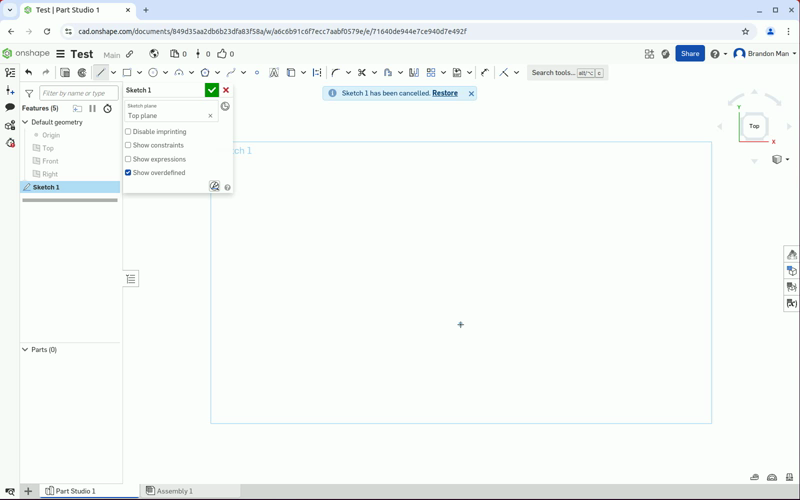
key_down(shift)
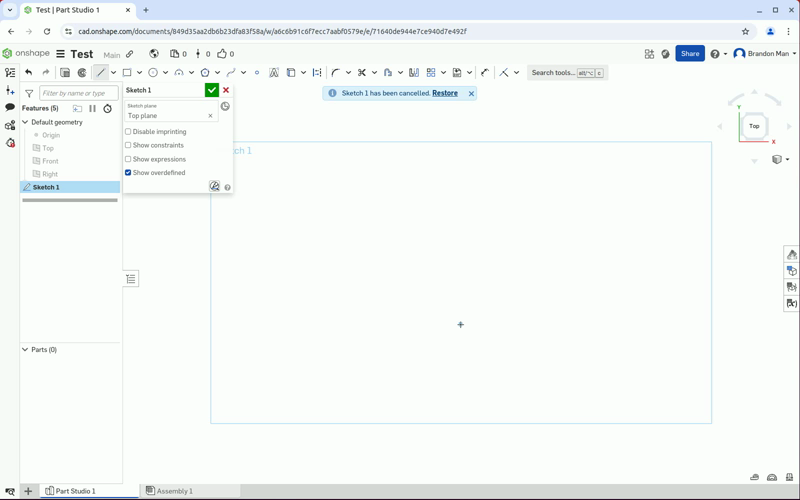
mouse_move(573, 324)
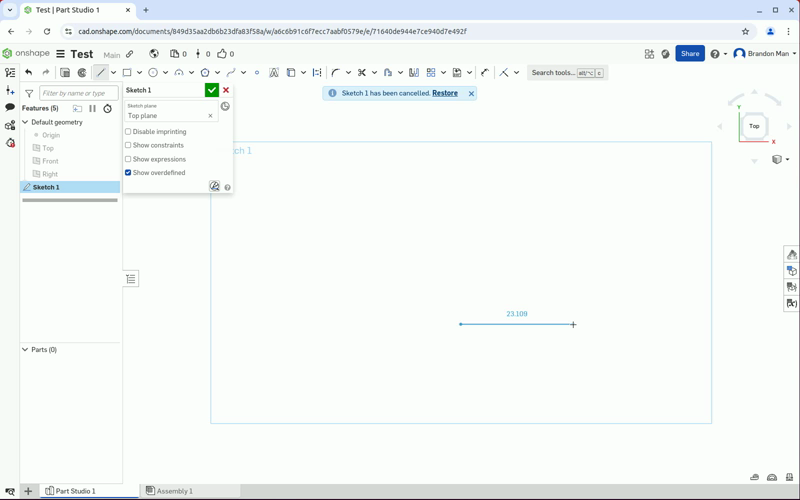
click(573, 324)
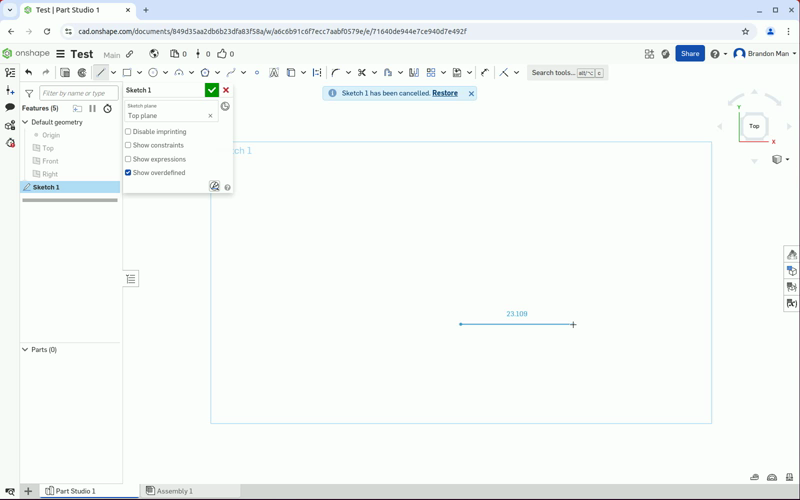
key_up(shift)
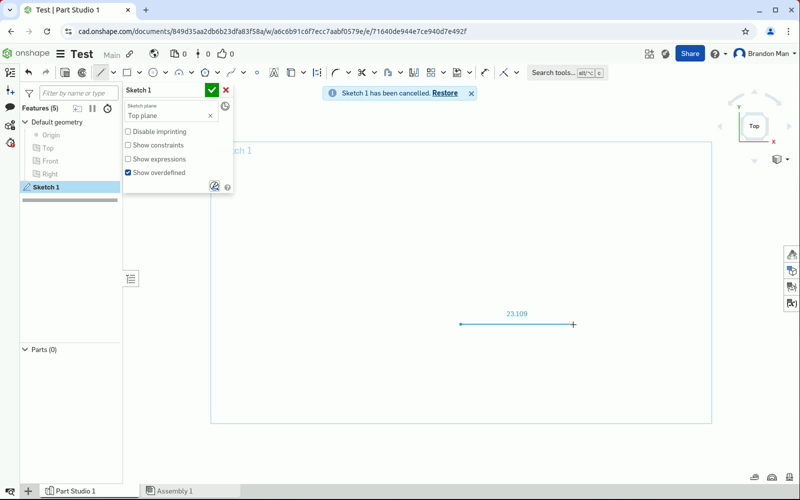
key_down(shift)
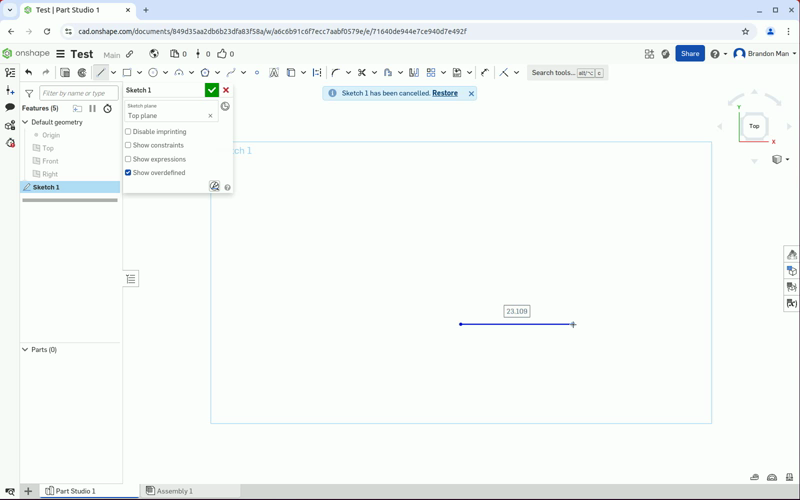
mouse_move(589, 324)
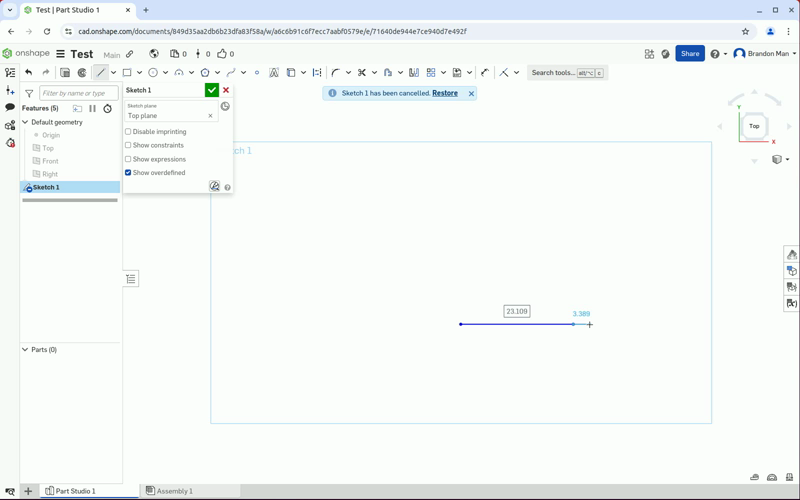
mouse_move(573, 282)
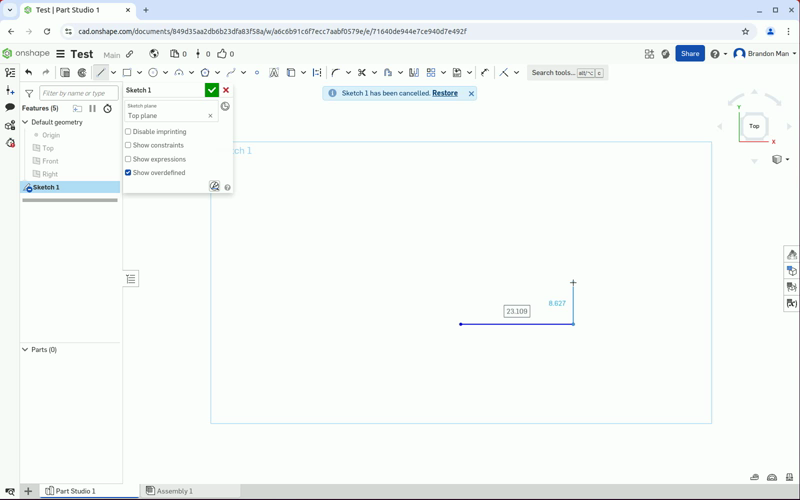
click(573, 282)
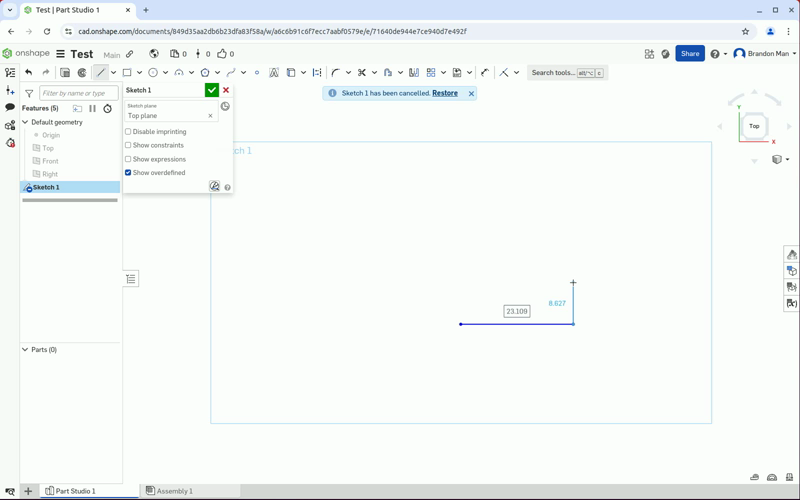
key_up(shift)
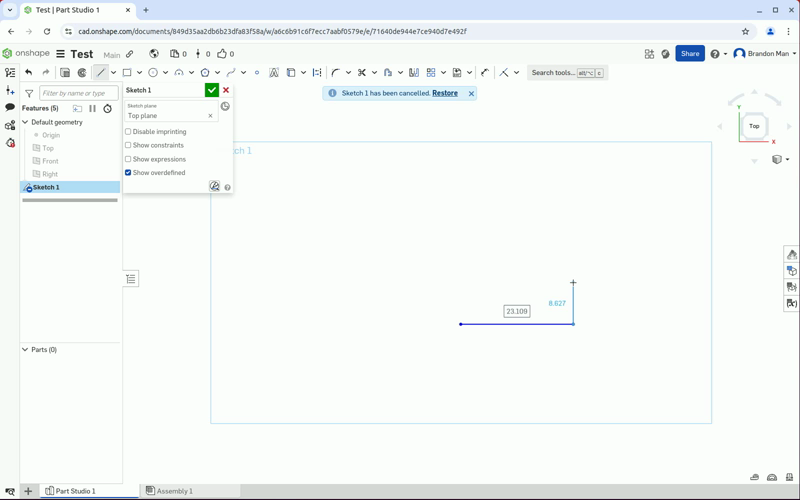
key_down(shift)
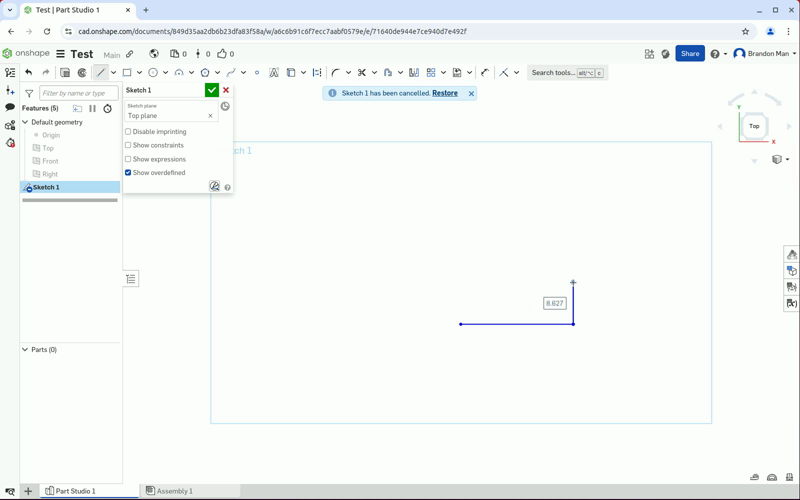
mouse_move(460, 282)
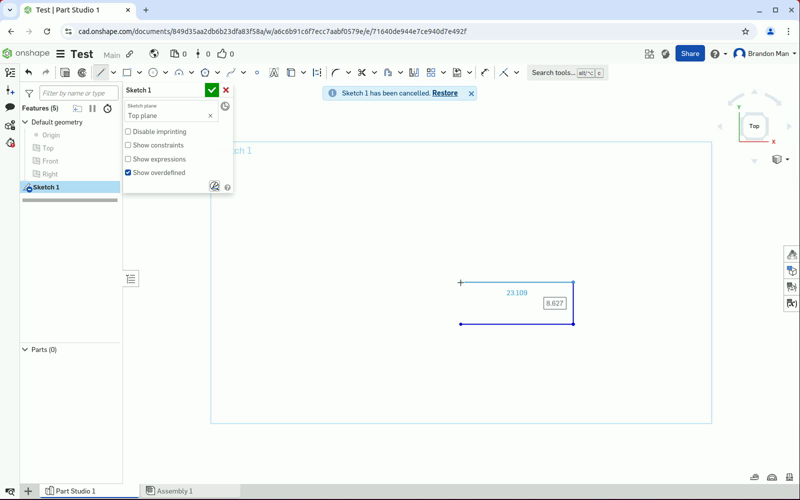
click(460, 282)
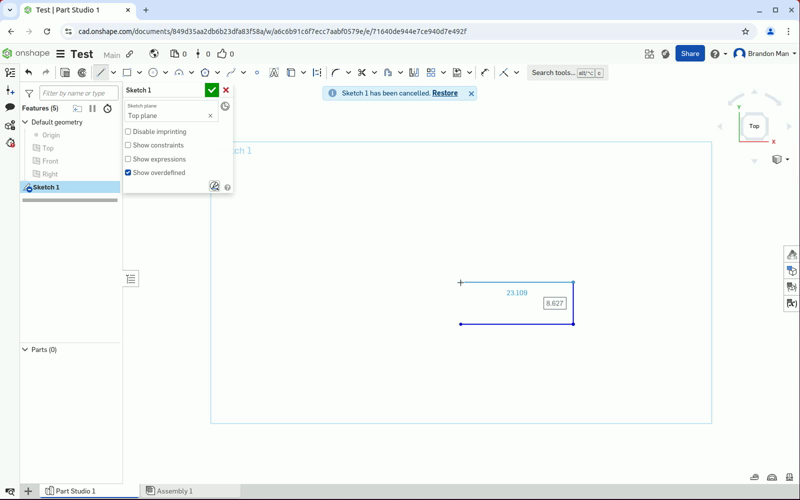
key_up(shift)
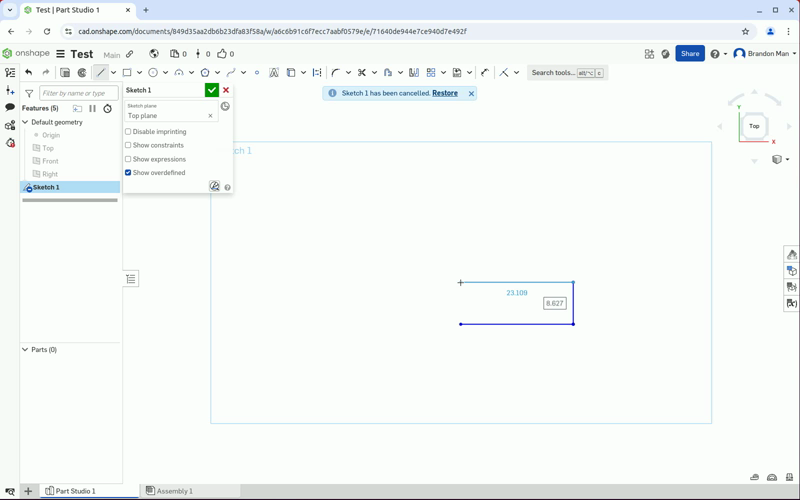
mouse_move(490, 282)
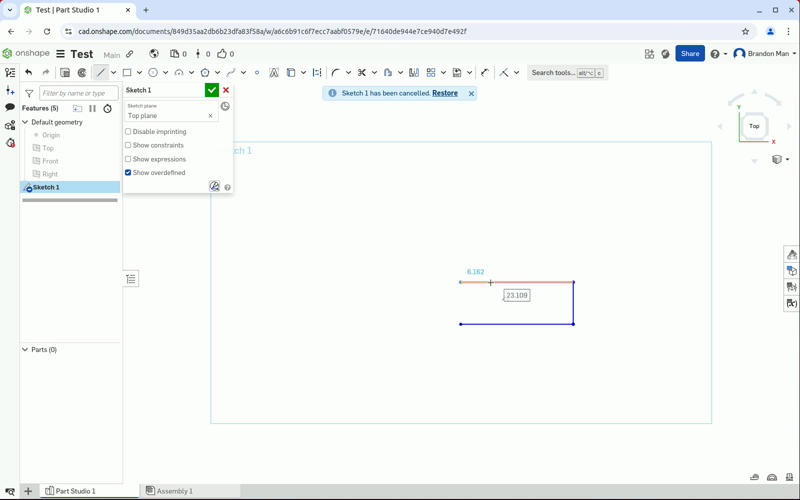
key_down(shift)
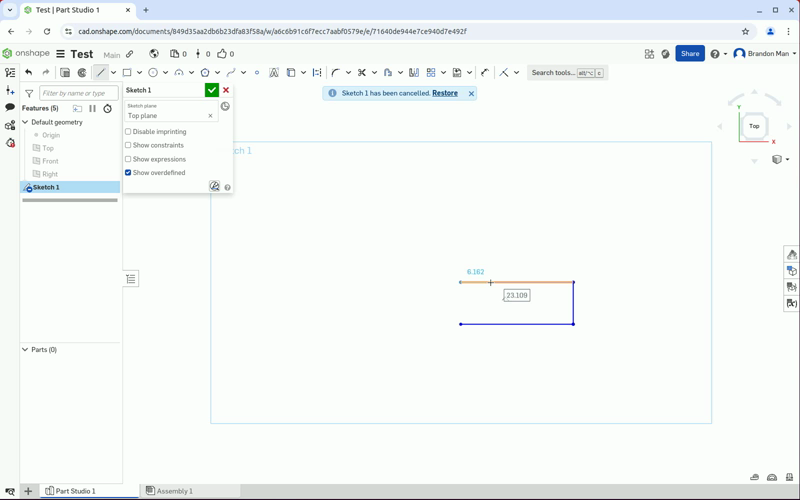
mouse_move(460, 324)
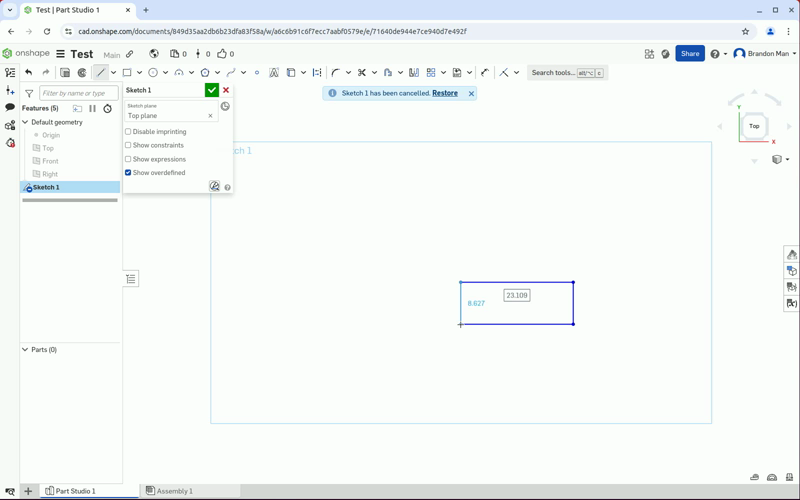
key_up(shift)
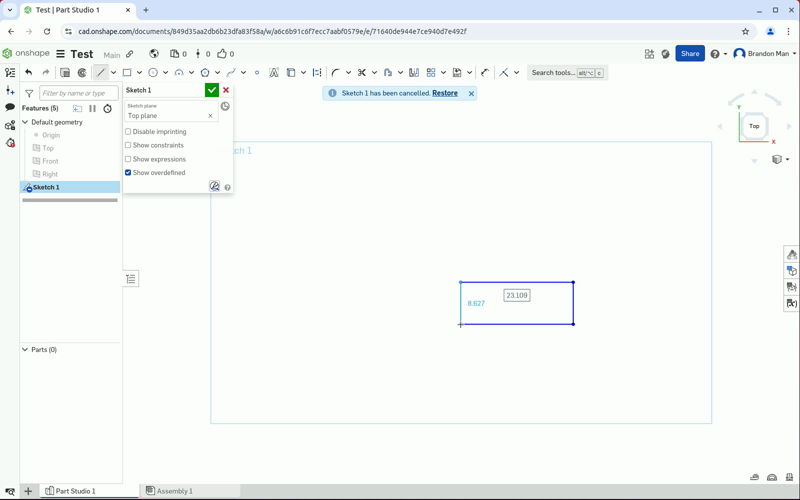
click(460, 324)
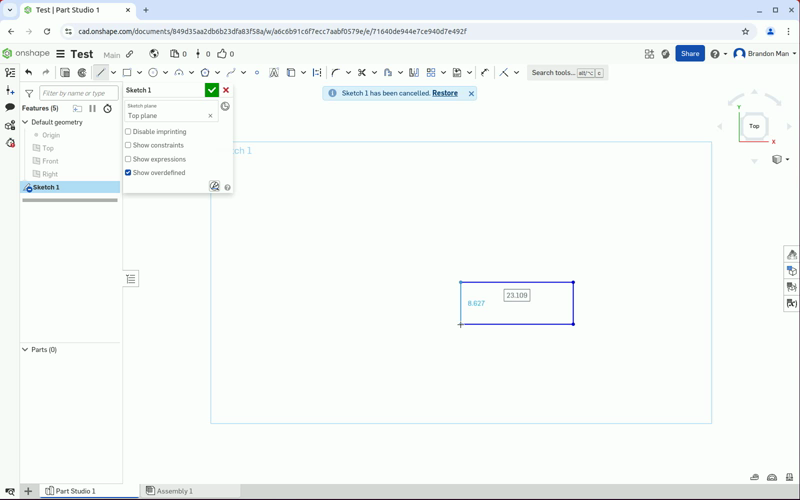
key(esc)
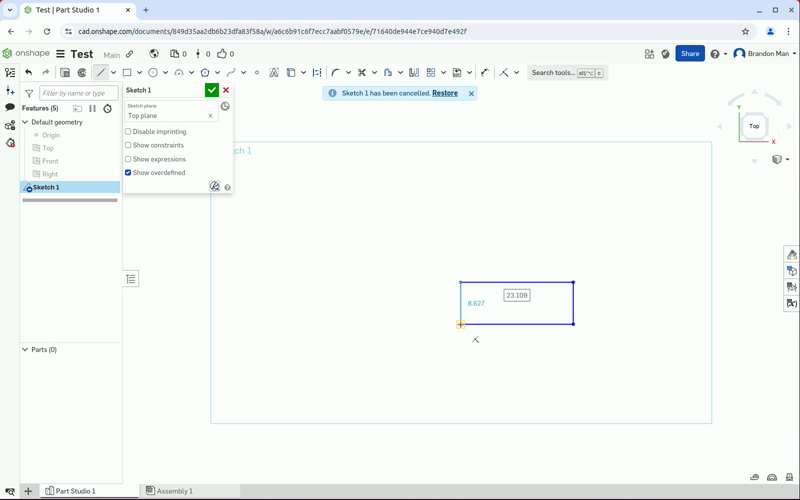
key(c)
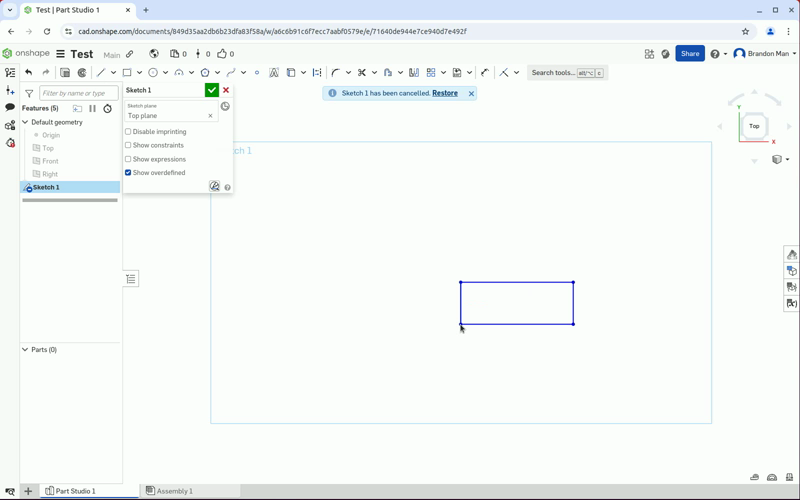
key_down(shift)
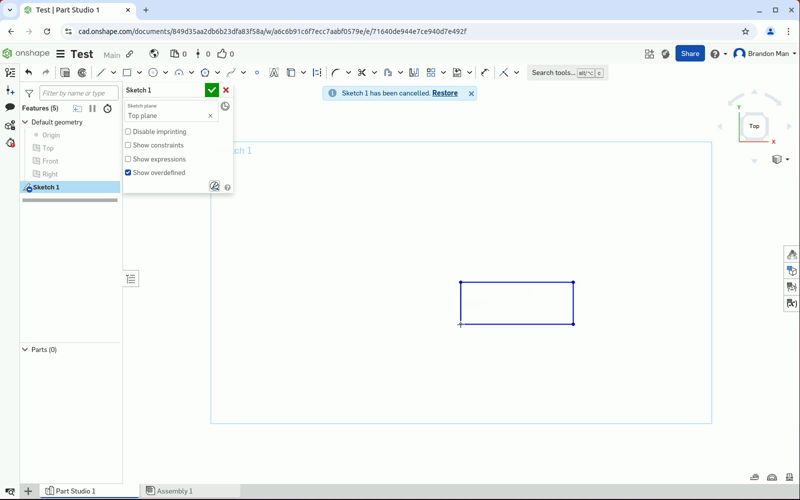
mouse_move(484, 303)
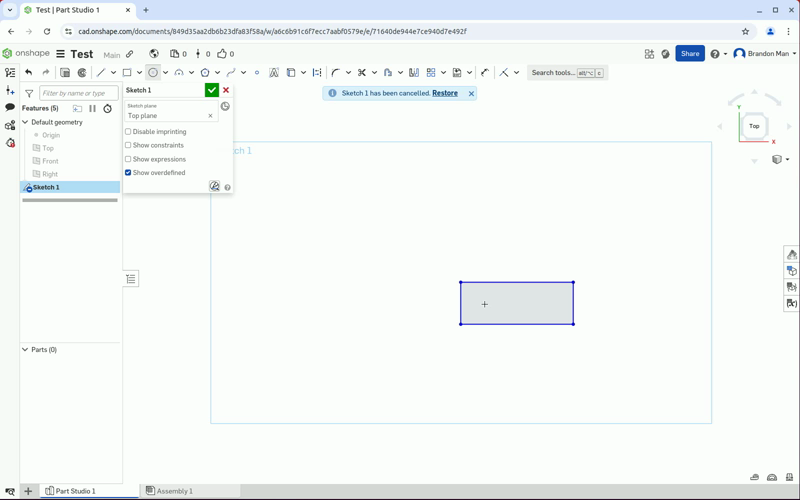
click(484, 303)
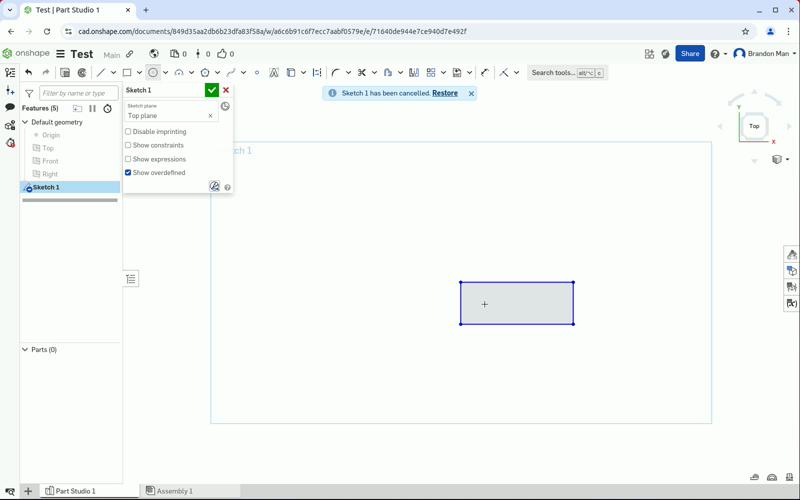
key_up(shift)
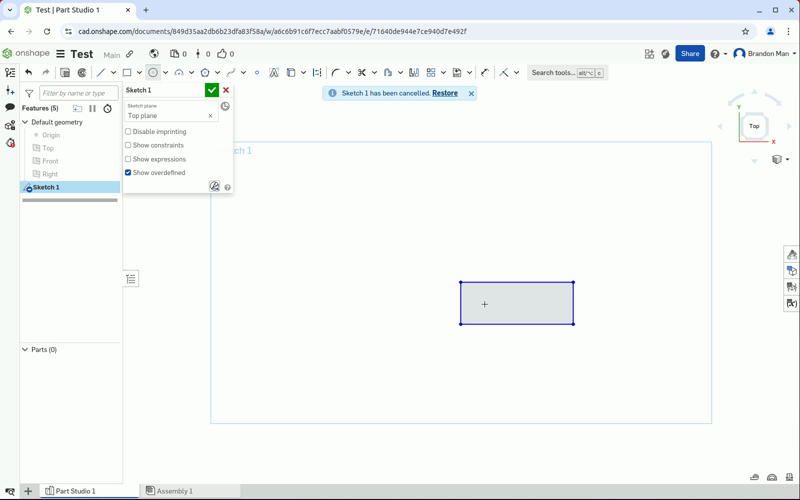
mouse_move(489, 303)
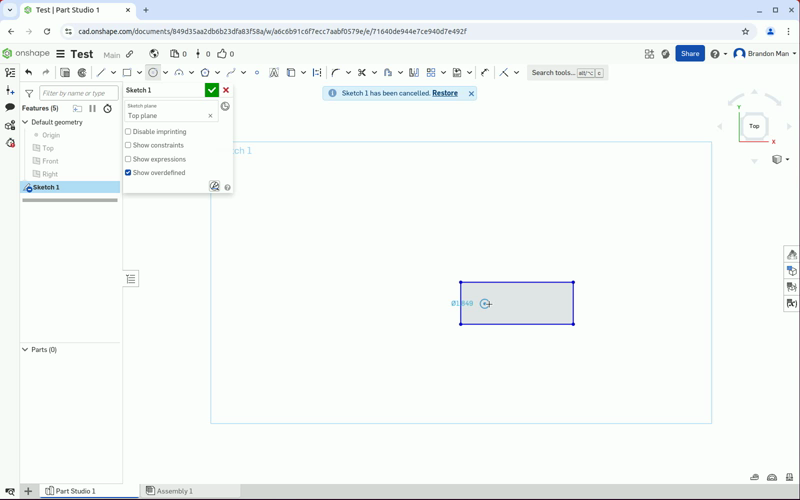
click(489, 303)
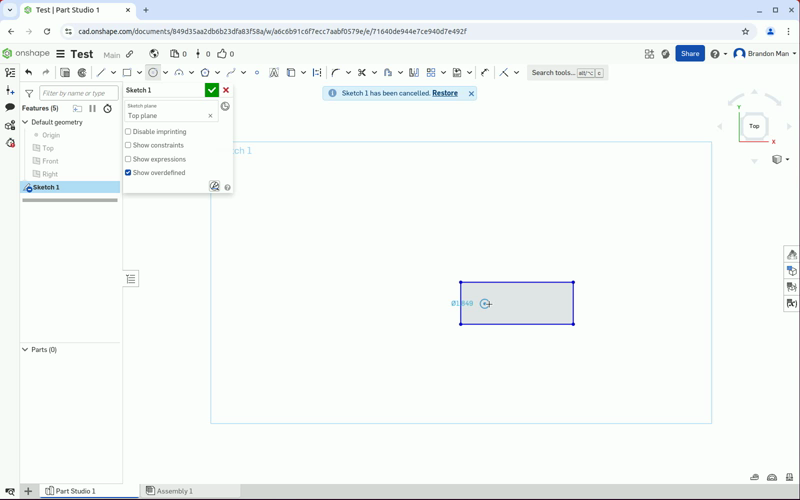
key(esc)
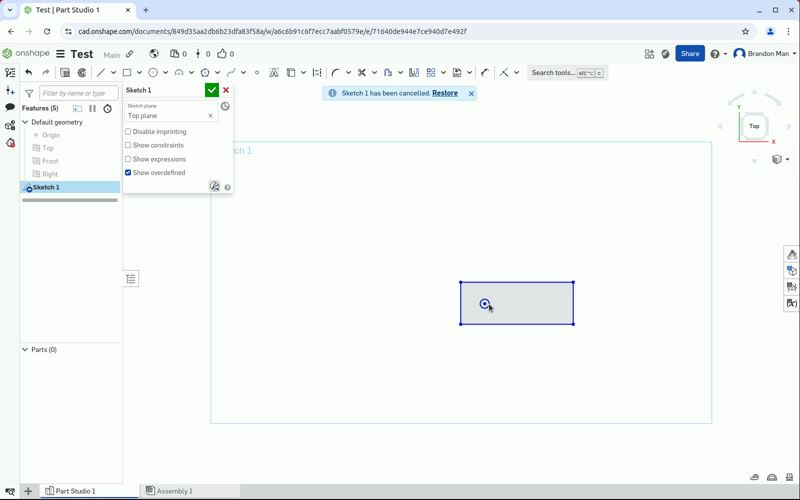
key(c)
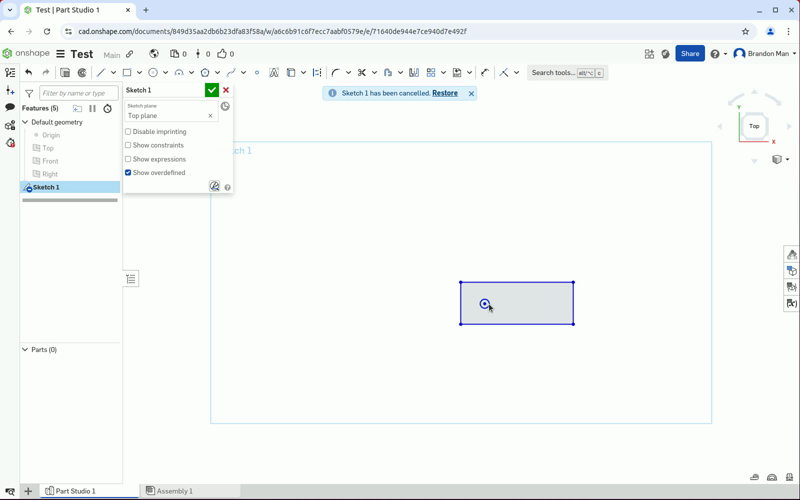
key_down(shift)
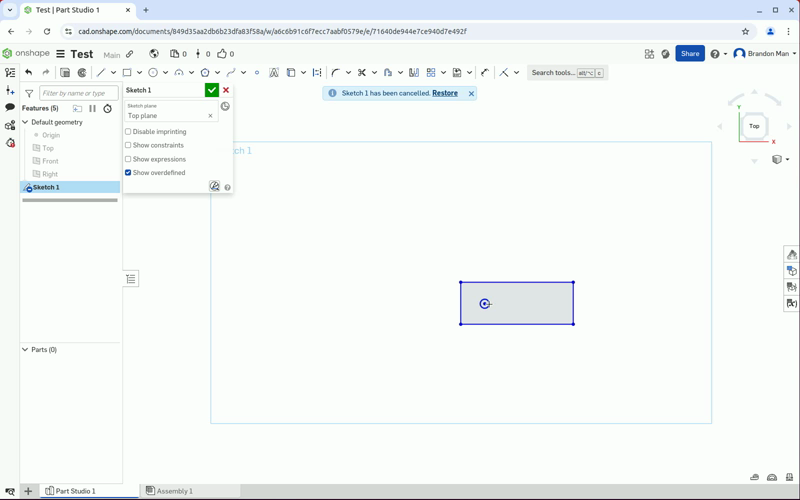
mouse_move(507, 303)
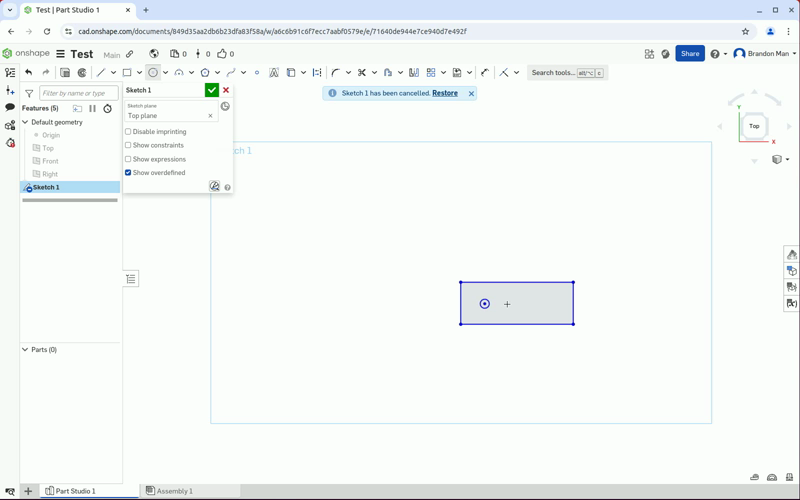
click(507, 303)
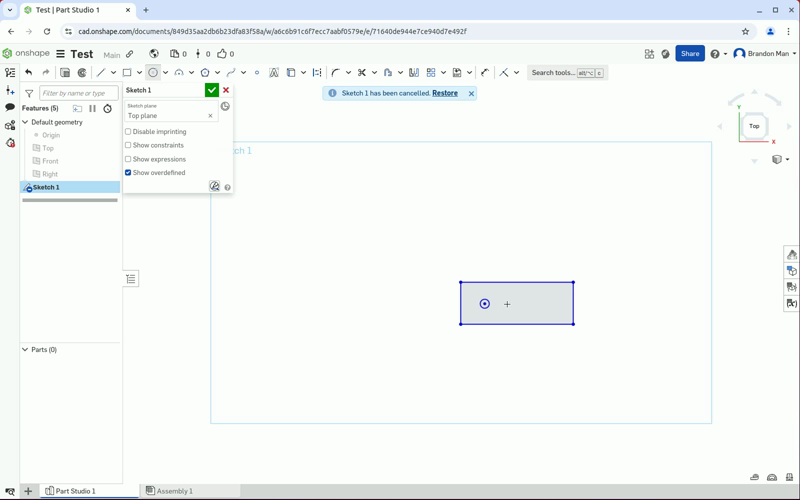
key_up(shift)
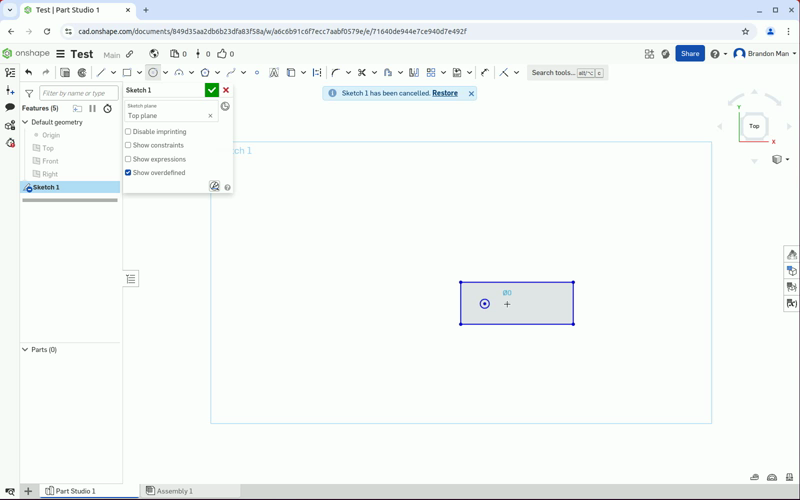
mouse_move(511, 303)
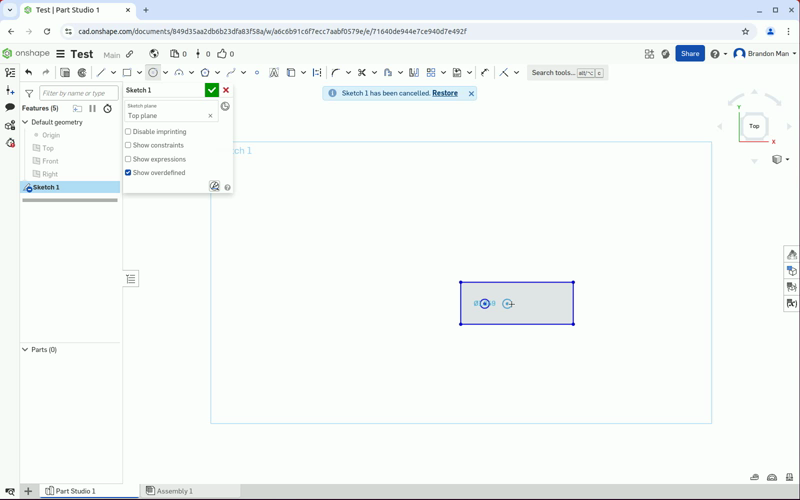
click(511, 303)
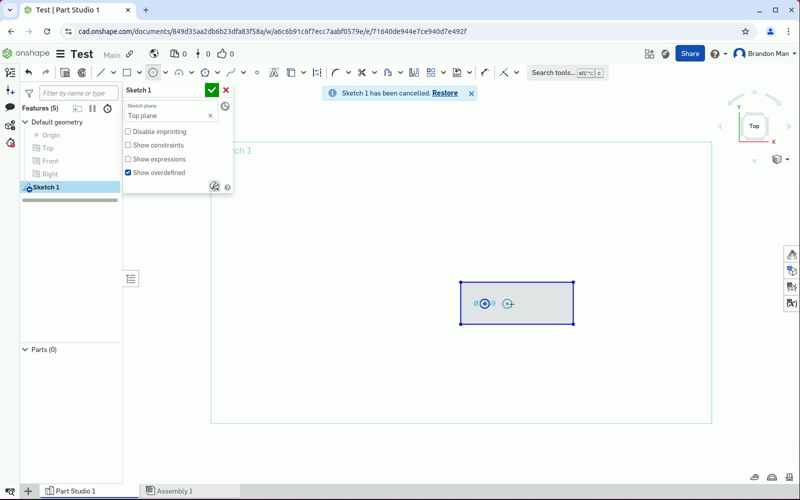
key(esc)
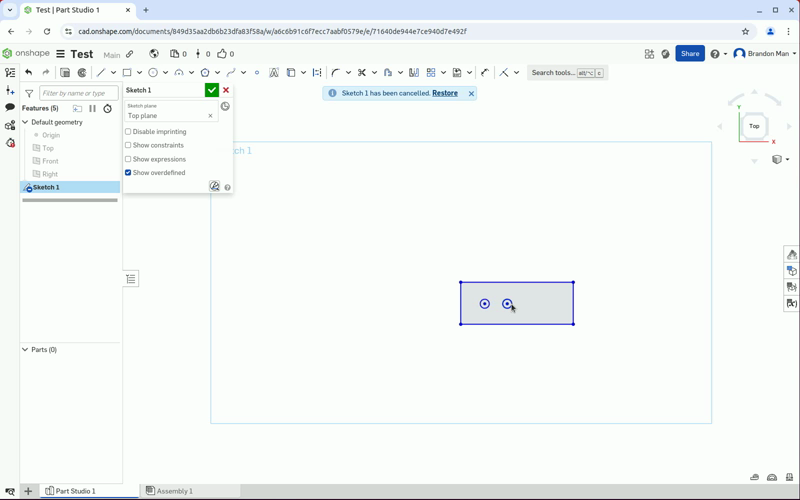
key(c)
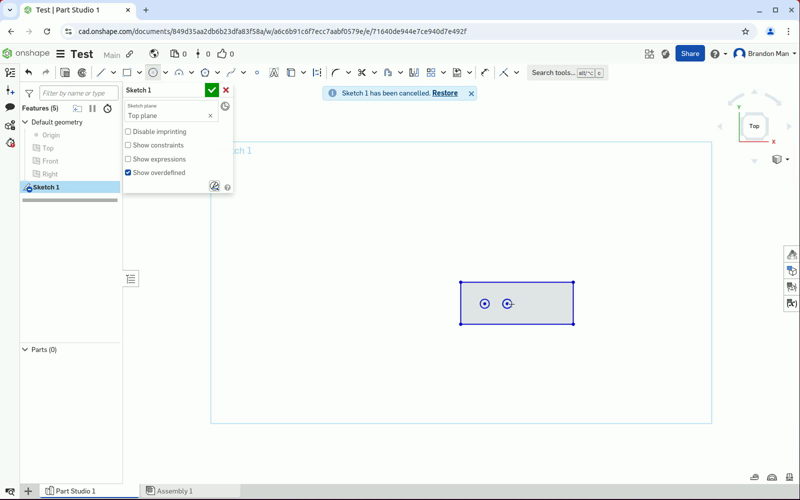
key_down(shift)
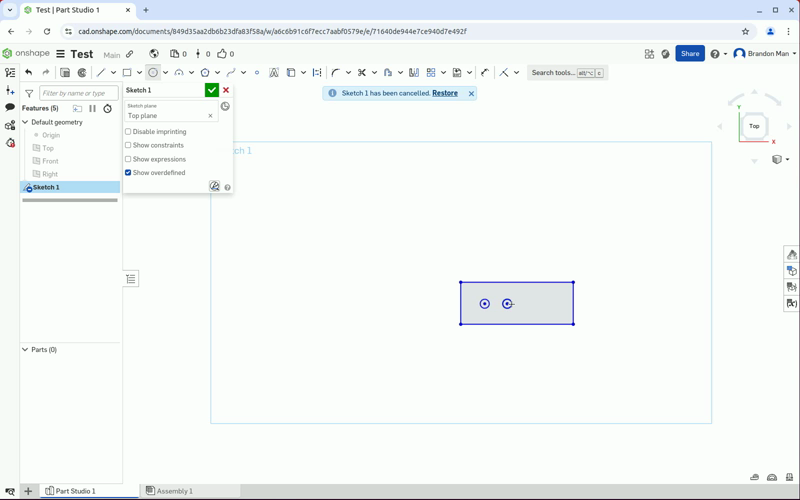
mouse_move(519, 303)
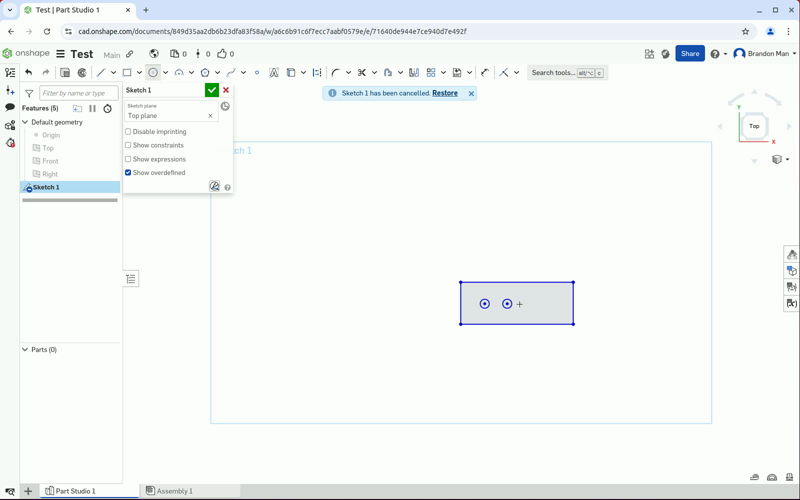
click(519, 303)
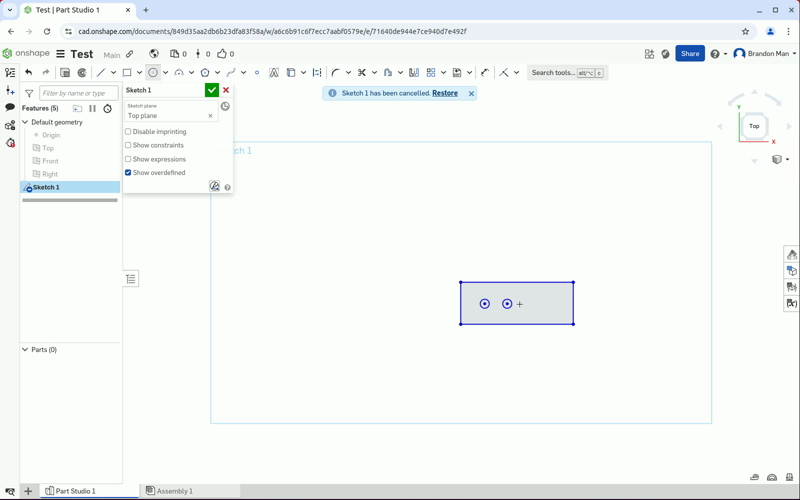
key_up(shift)
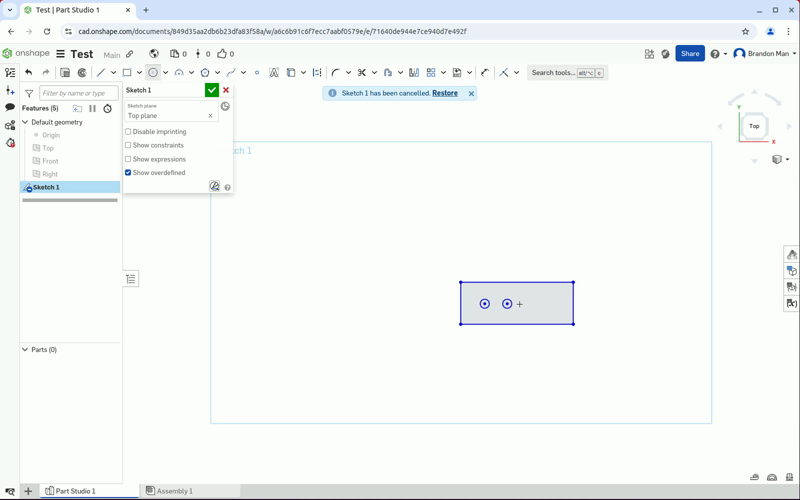
mouse_move(524, 303)
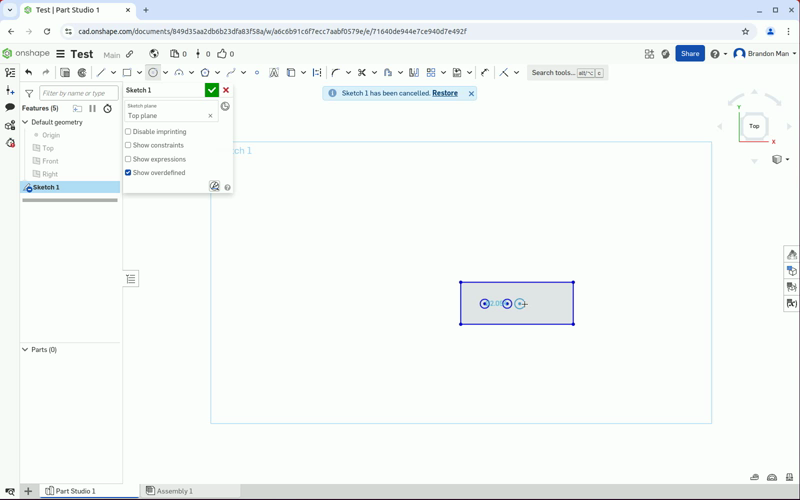
click(524, 303)
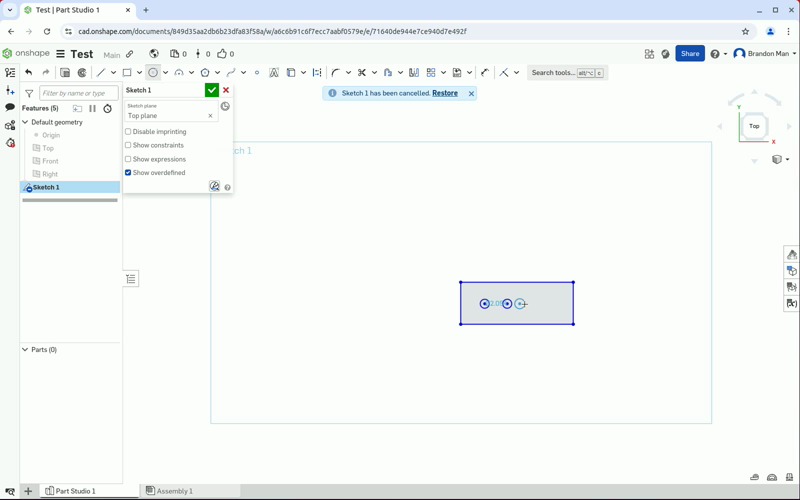
key(esc)
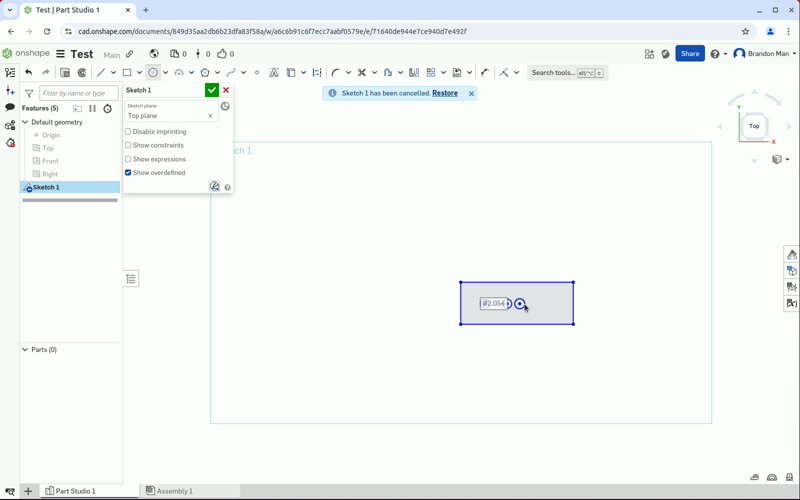
key(c)
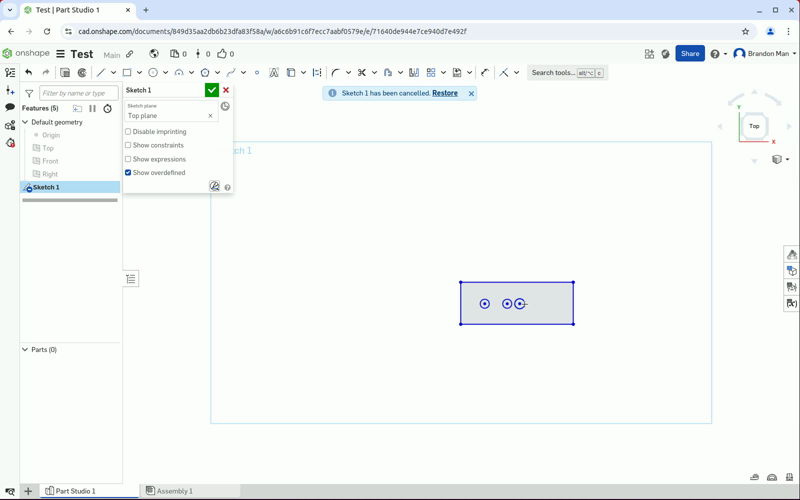
key_down(shift)
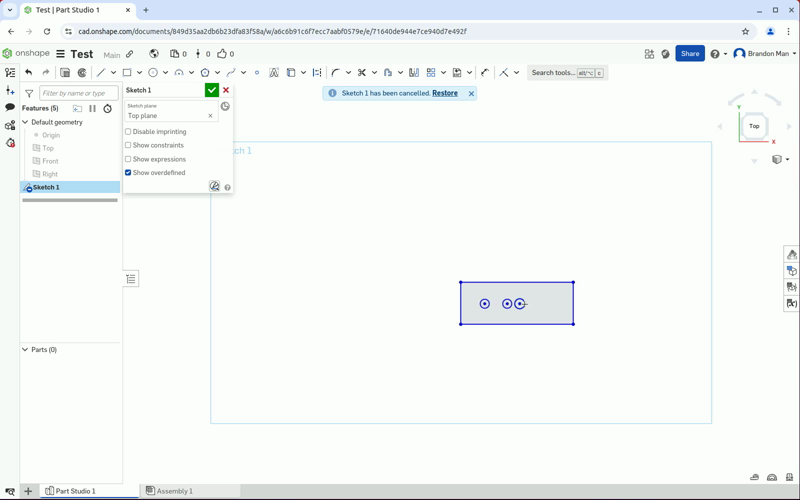
mouse_move(550, 303)
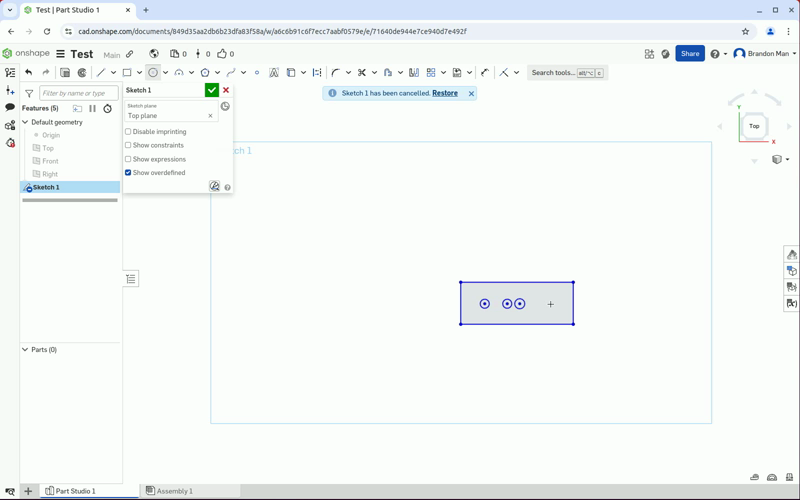
click(550, 303)
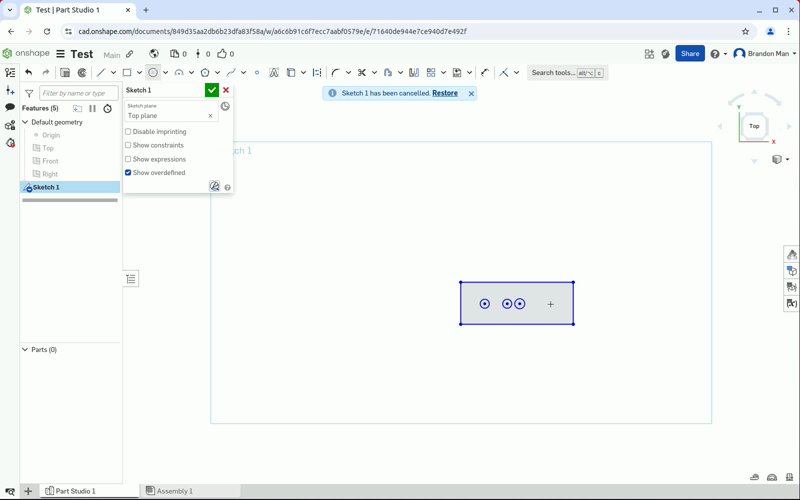
key_up(shift)
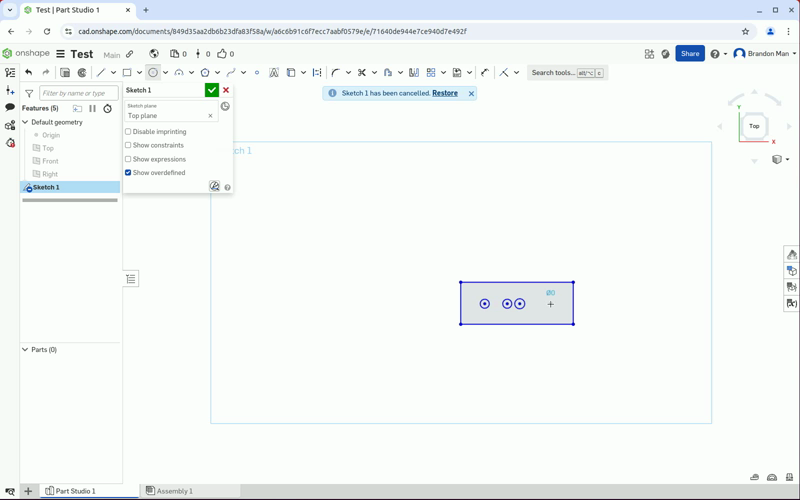
mouse_move(555, 303)
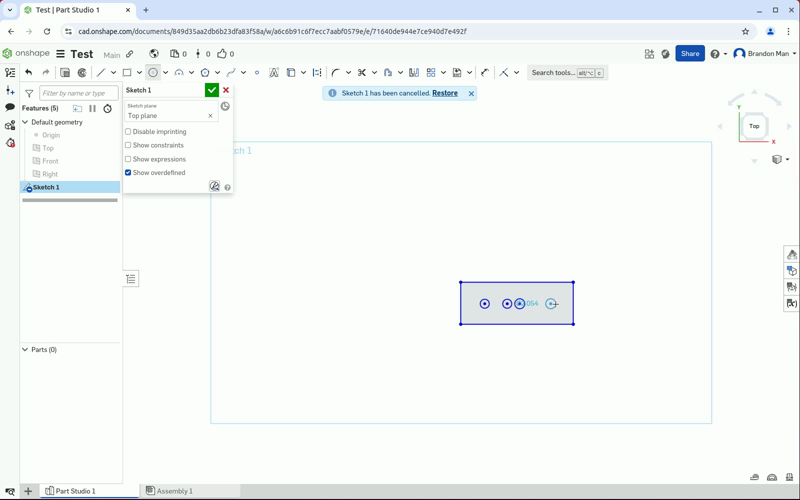
click(555, 303)
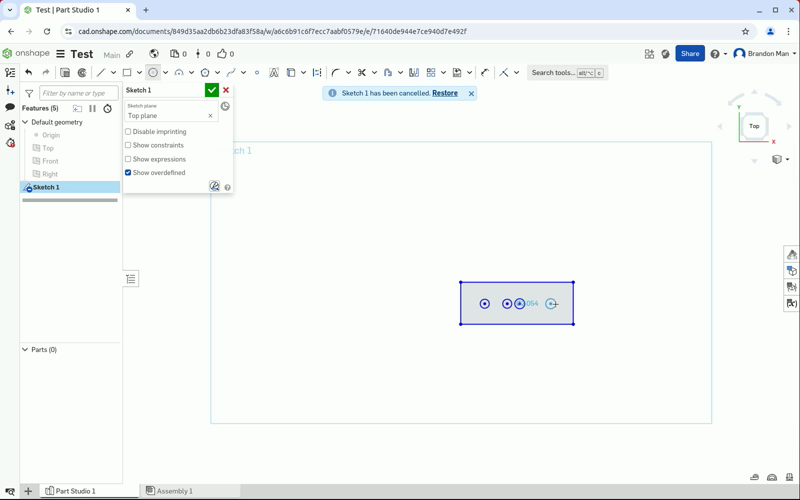
key(esc)
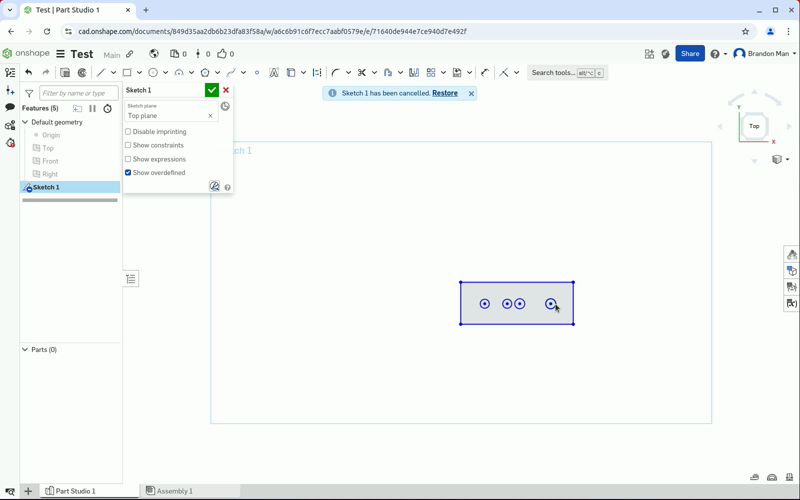
mouse_move(513, 285)
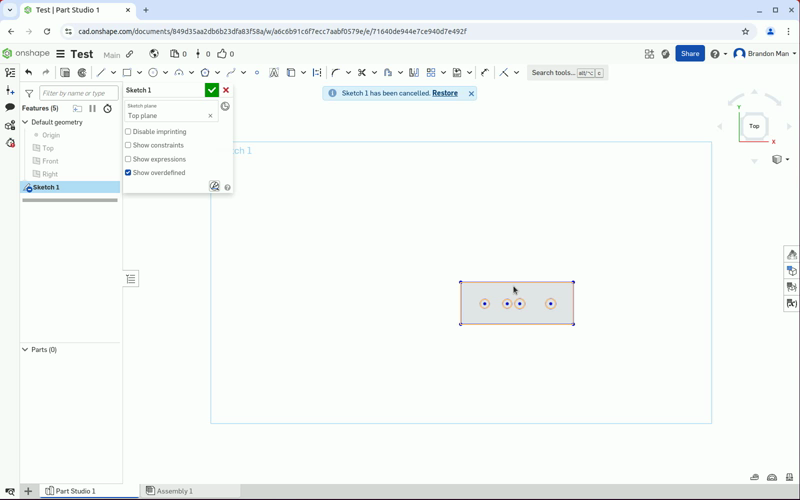
click(513, 285)
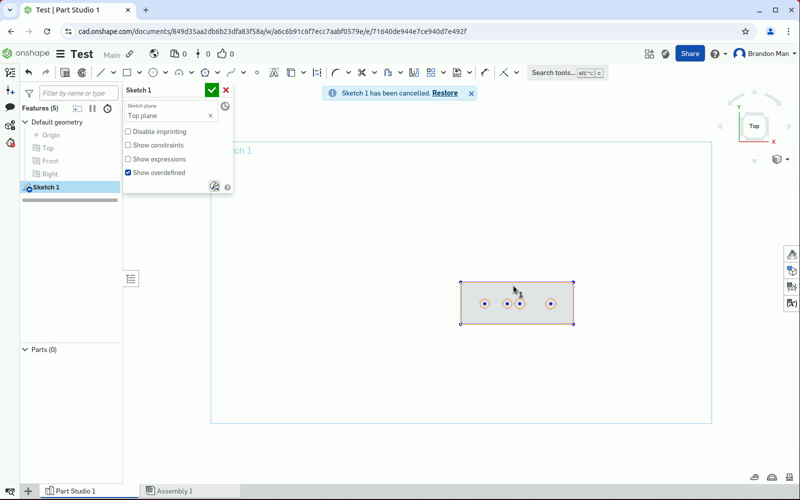
mouse_move(73, 352)
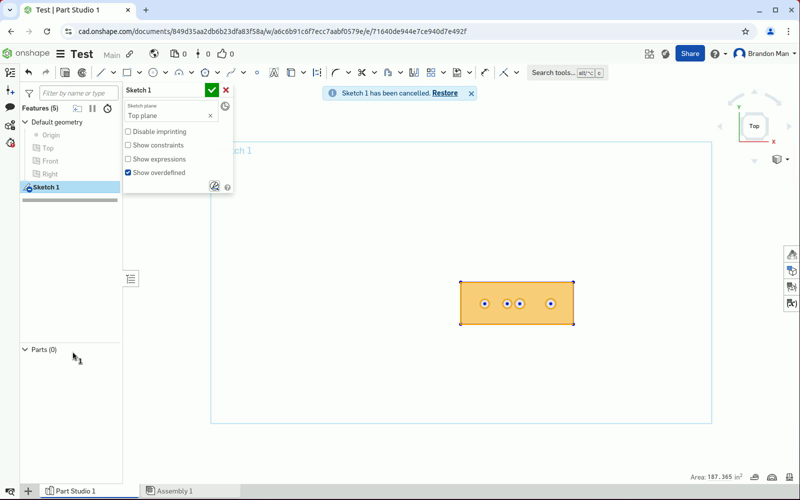
key(shift+y)
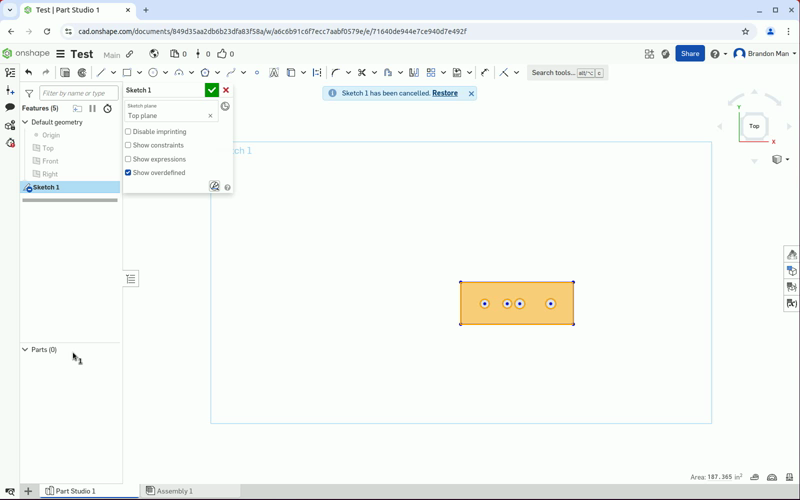
key(shift+e)
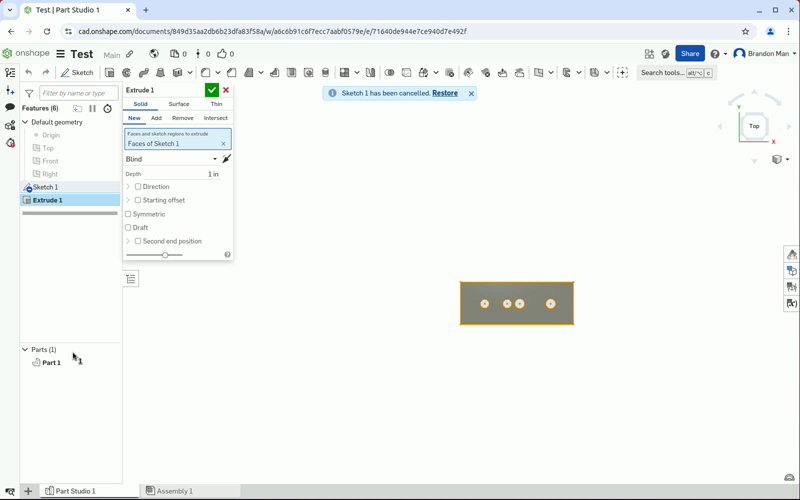
mouse_move(143, 106)
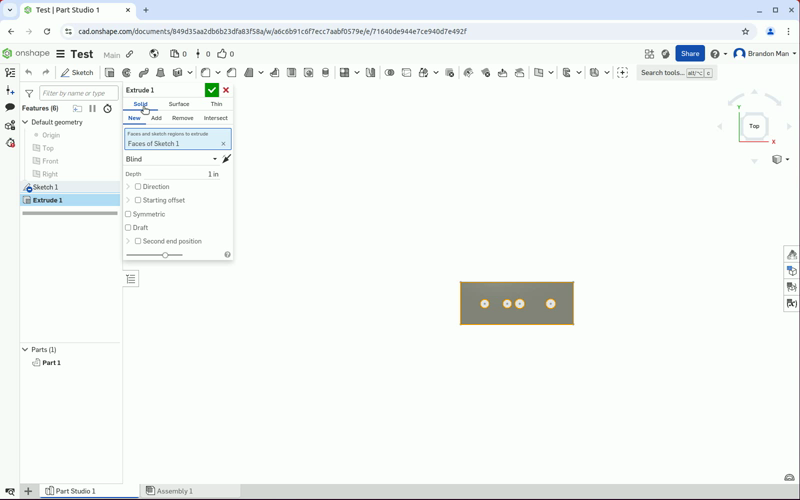
click(143, 106)
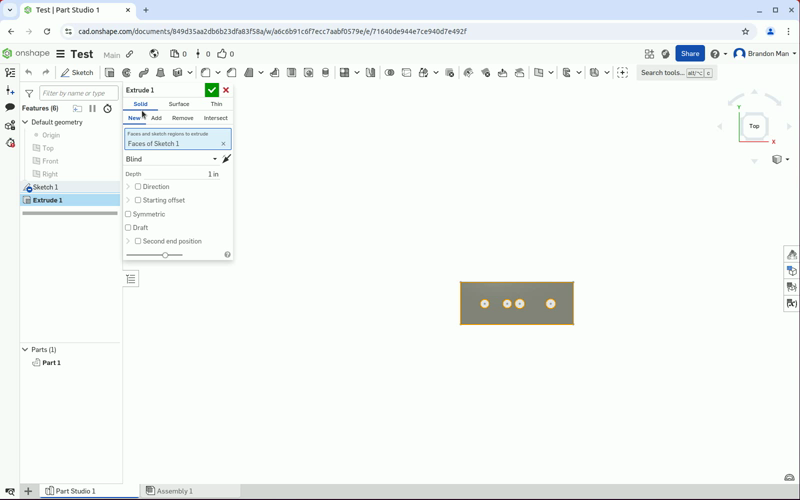
mouse_move(137, 120)
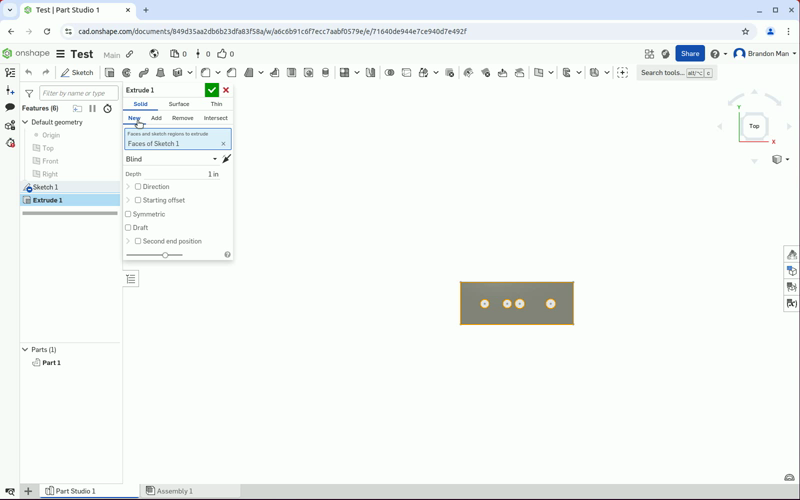
click(137, 120)
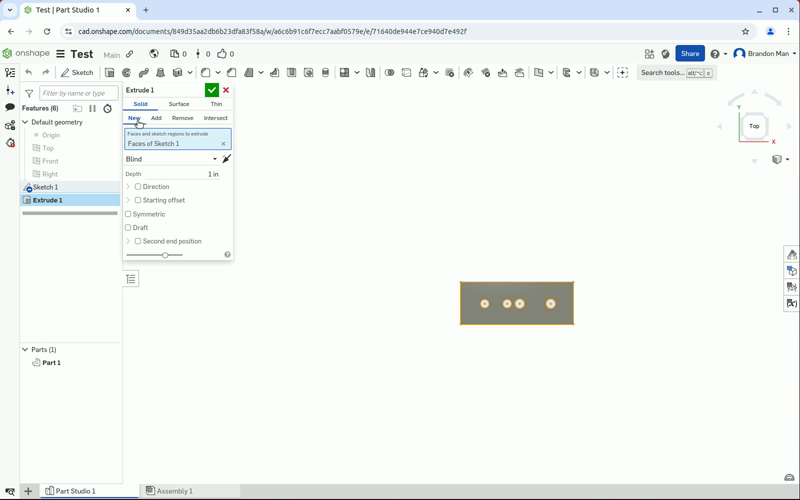
key(tab, 4)
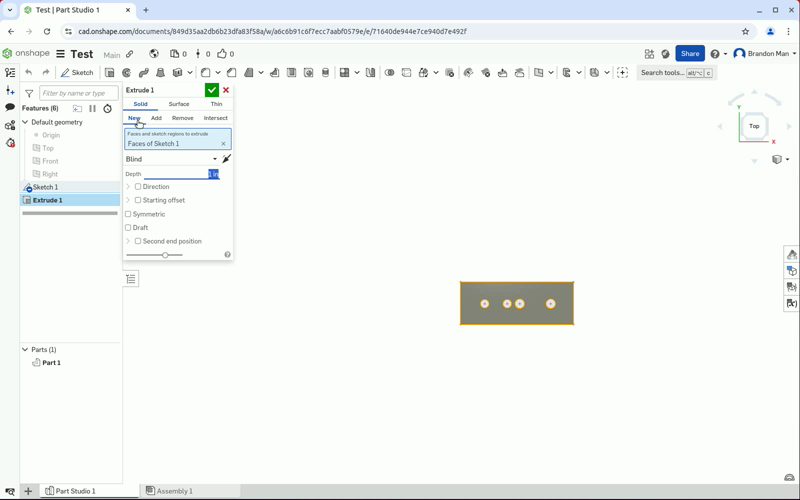
text(2.889)
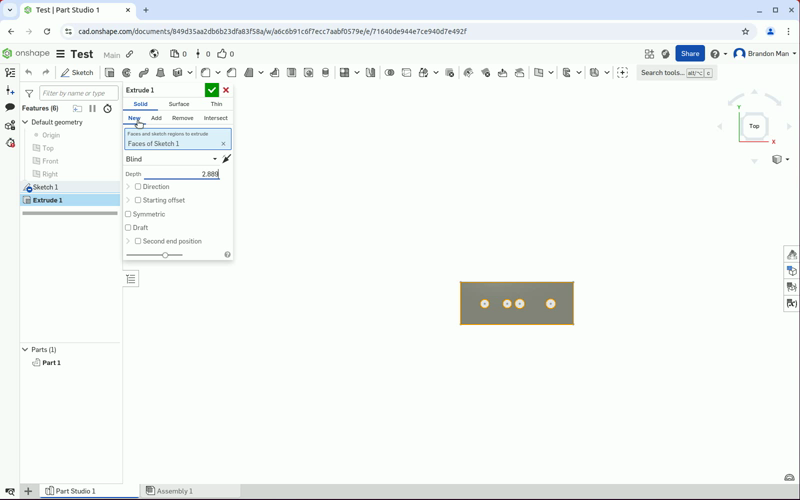
key(enter)
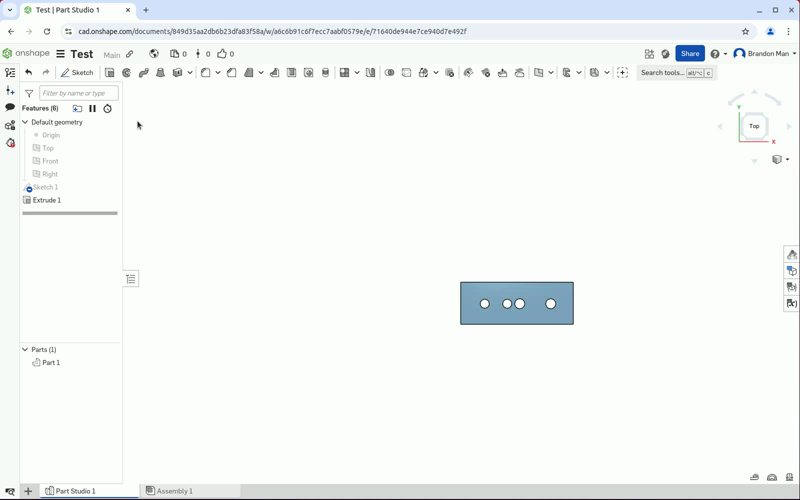
key(shift+h)
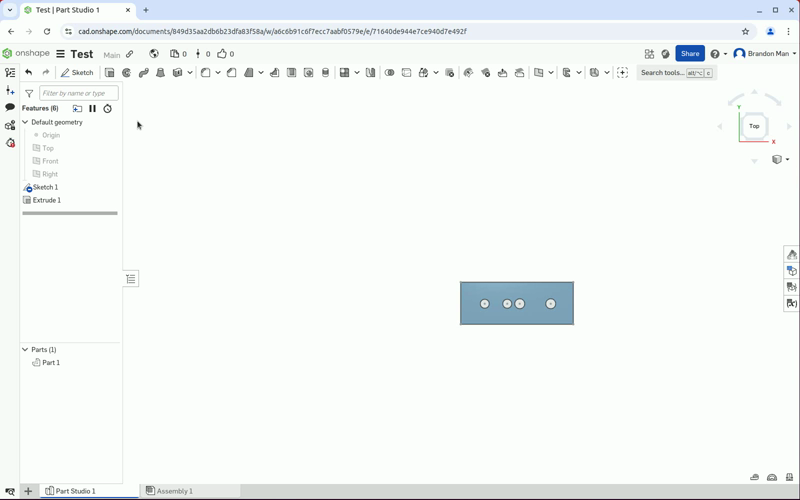
key(shift+h)
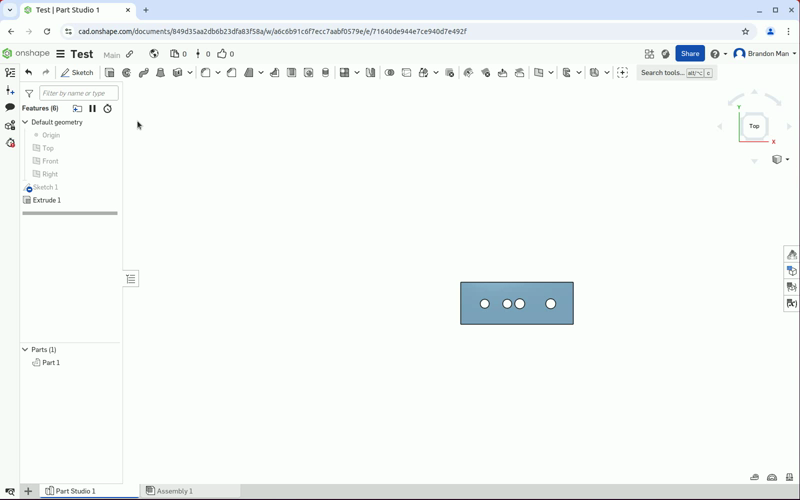
mouse_move(73, 189)
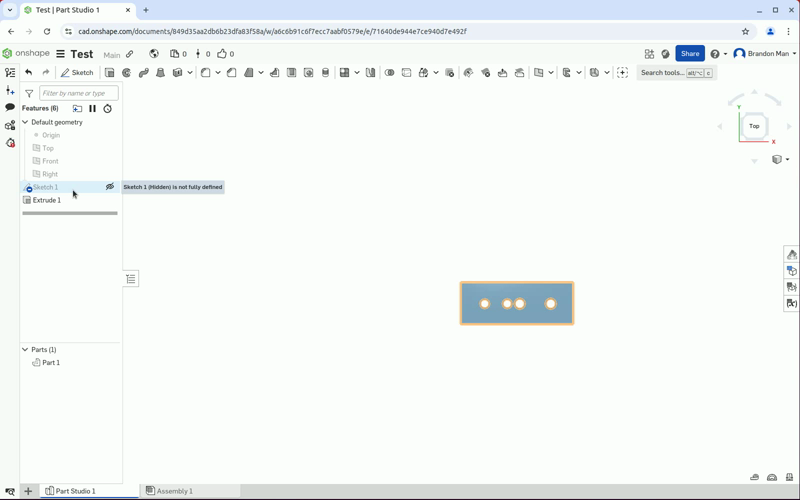
click(73, 189)
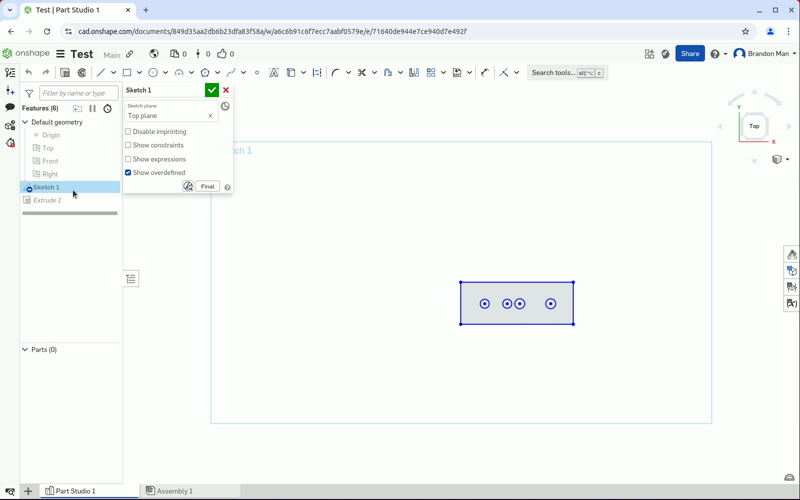
mouse_move(229, 92)
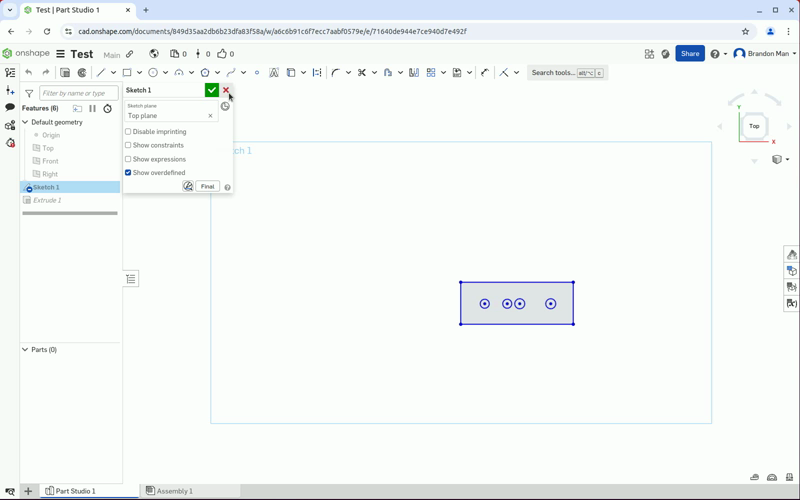
click(229, 92)
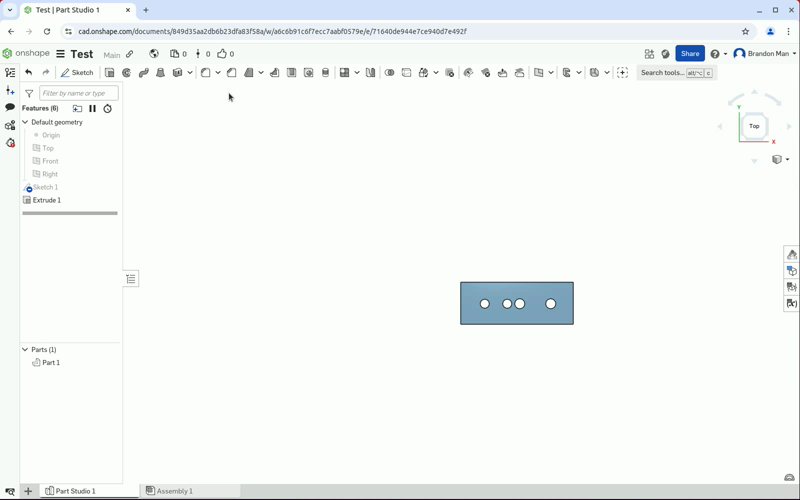
mouse_move(541, 75)
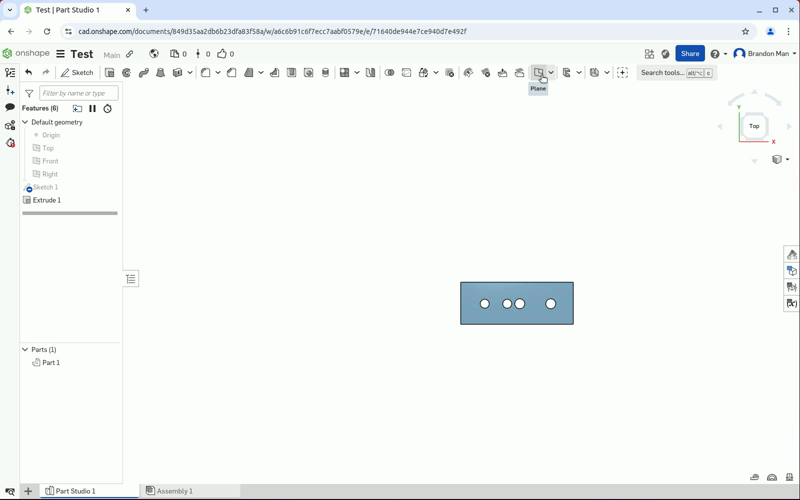
click(541, 75)
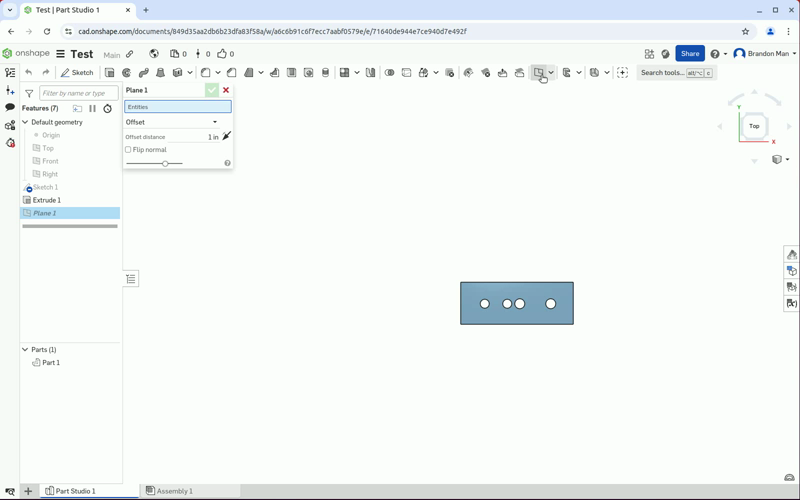
mouse_move(73, 150)
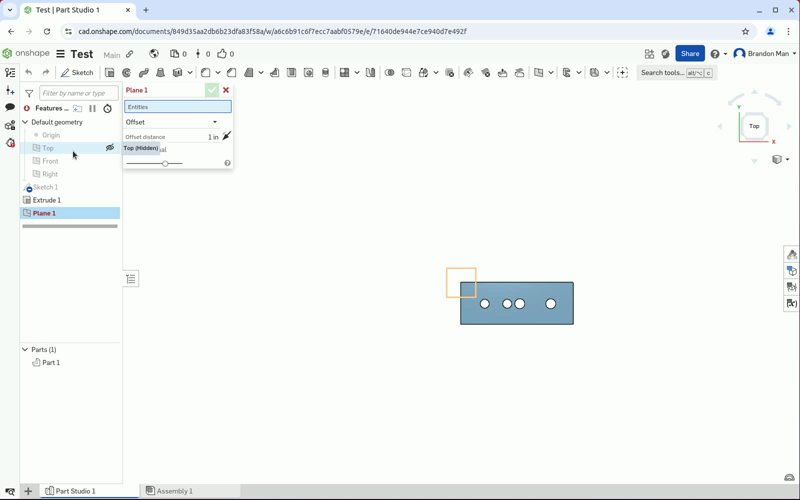
click(73, 150)
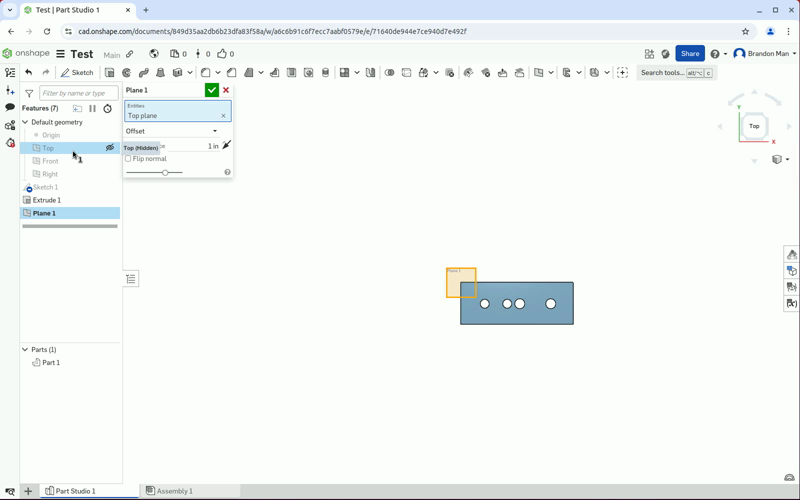
key(tab, 2)
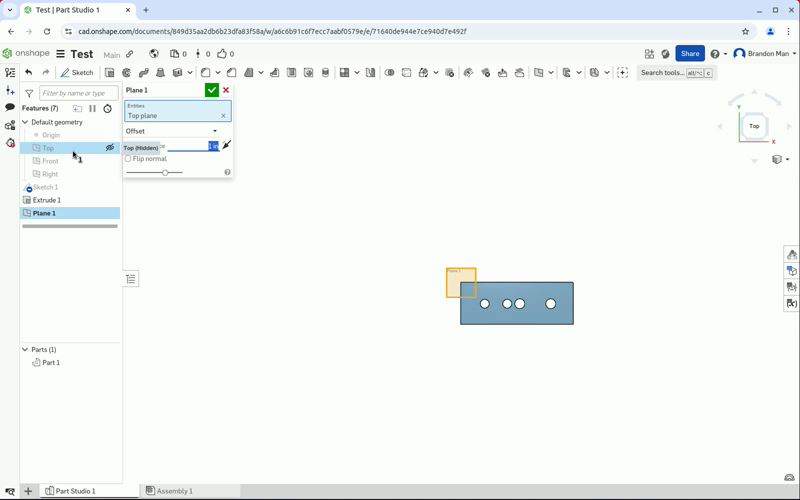
text(2.896)
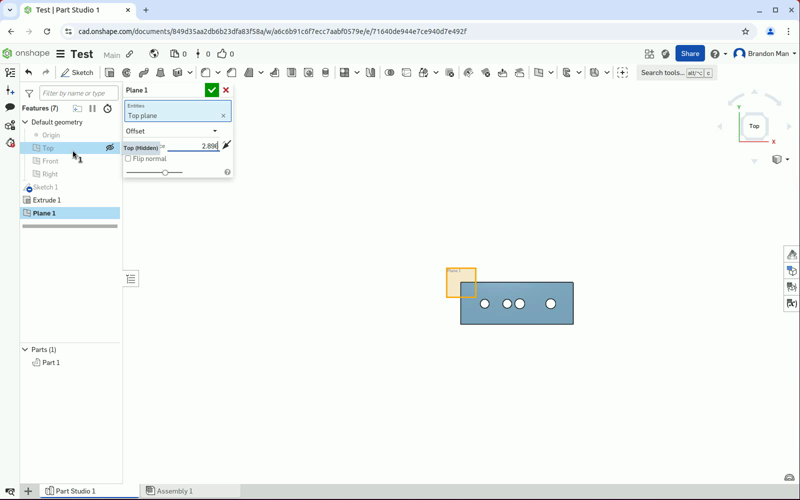
key(enter, 2)
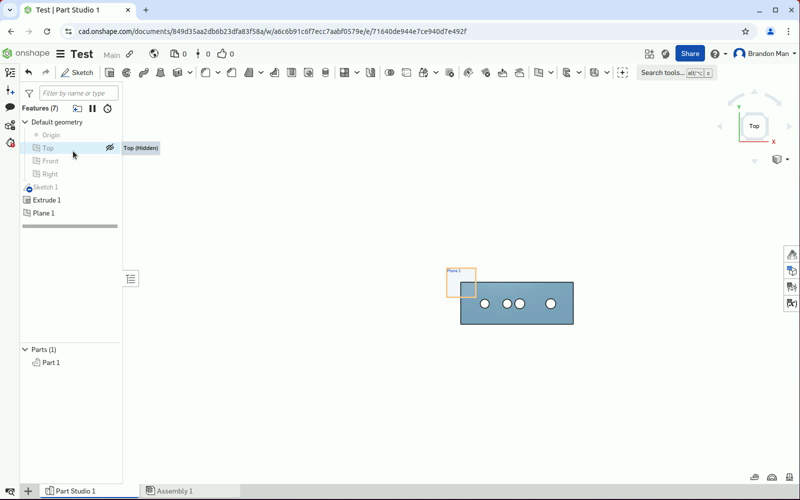
key(shift+s)
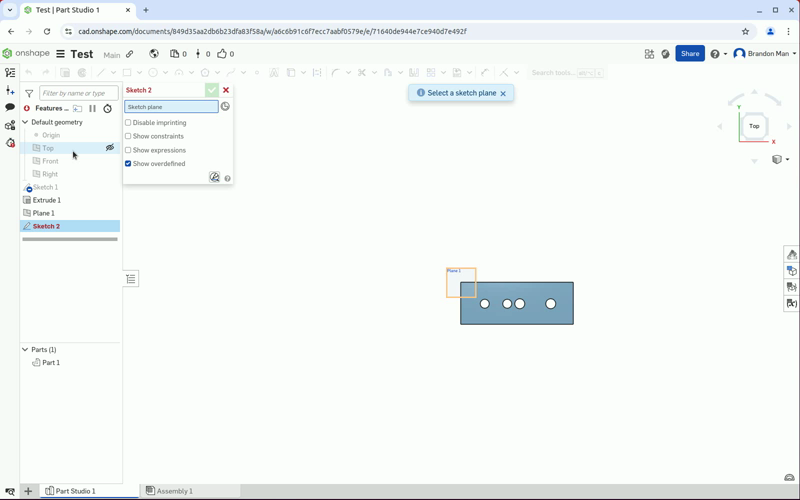
mouse_move(73, 215)
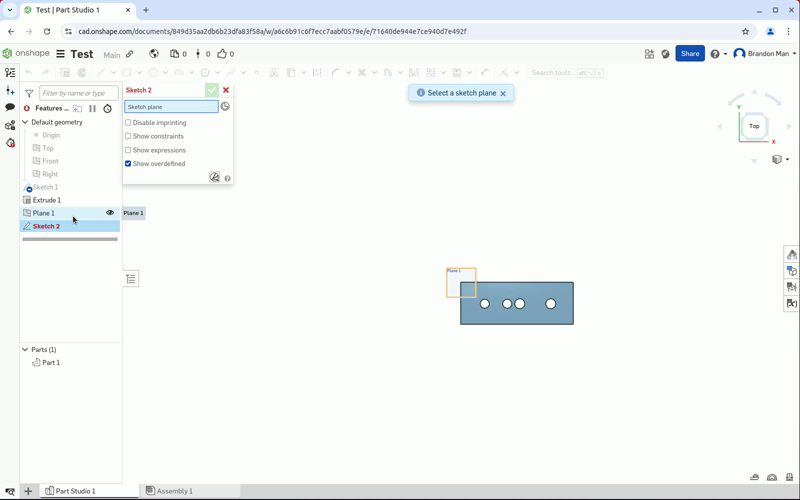
click(73, 215)
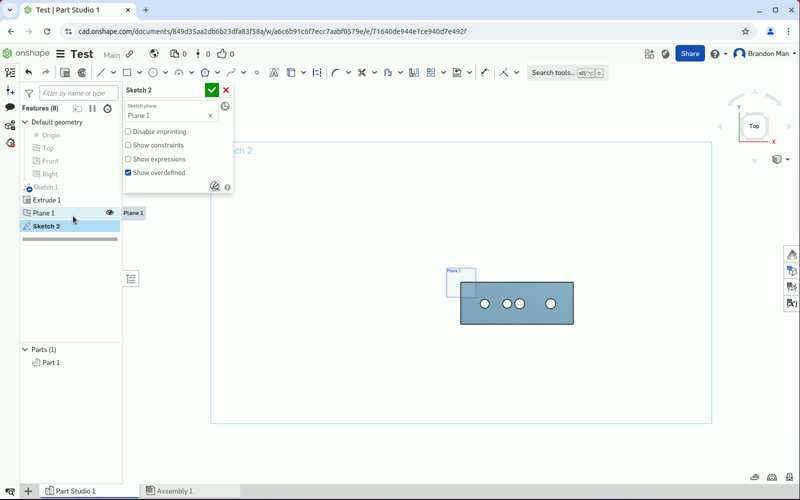
mouse_move(73, 352)
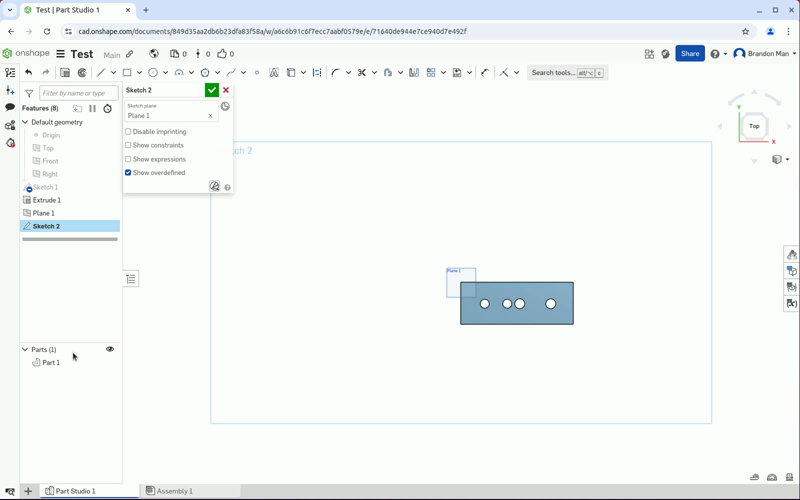
key(y)
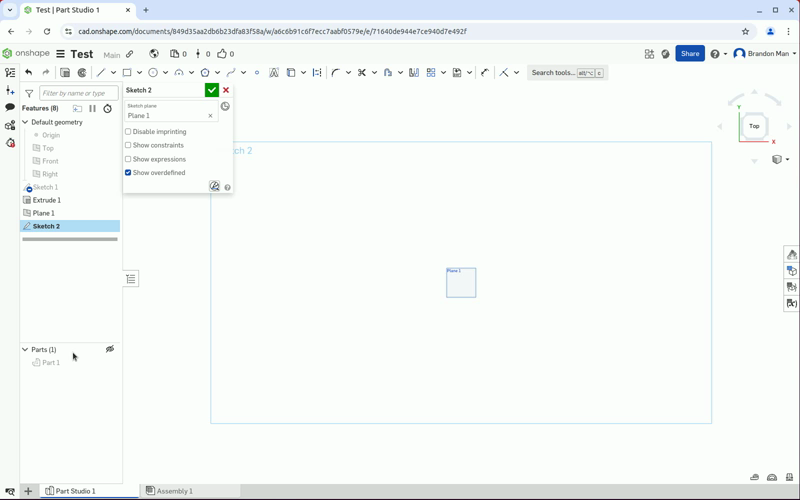
key(c)
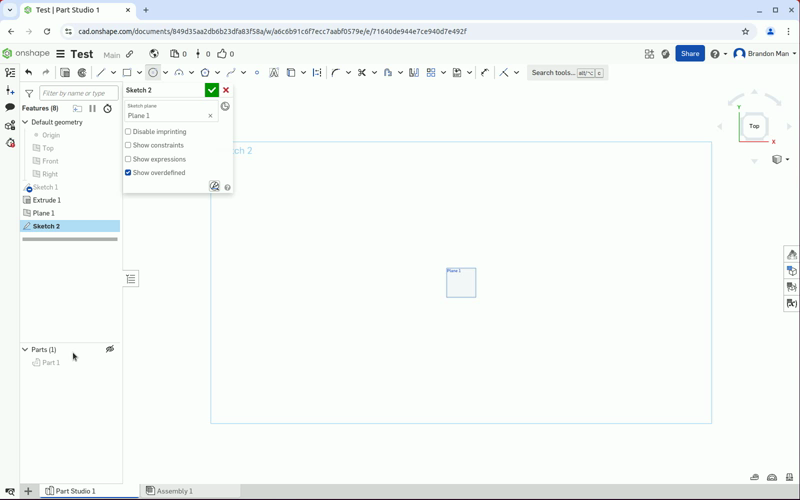
key_down(shift)
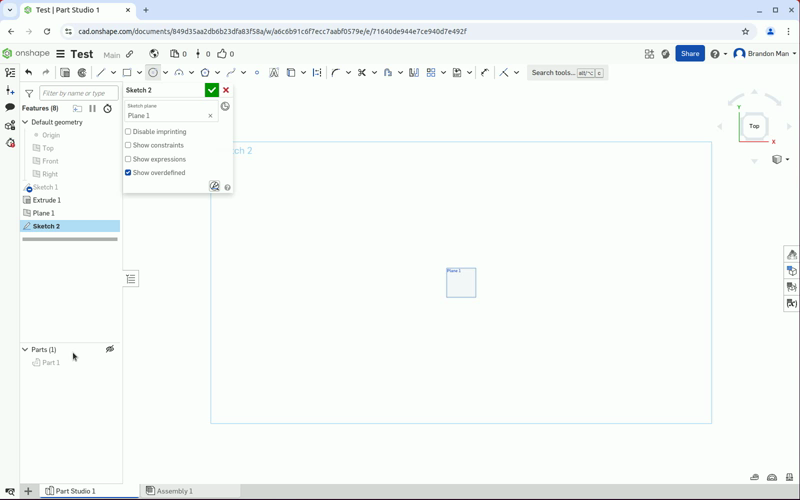
mouse_move(485, 304)
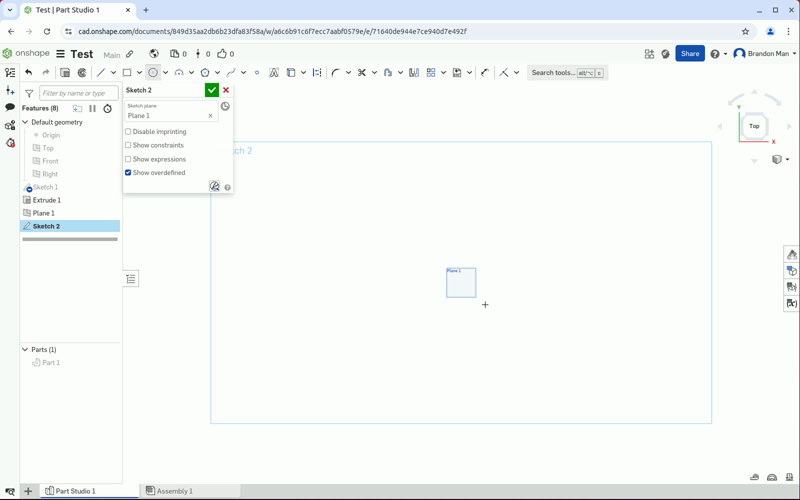
click(485, 304)
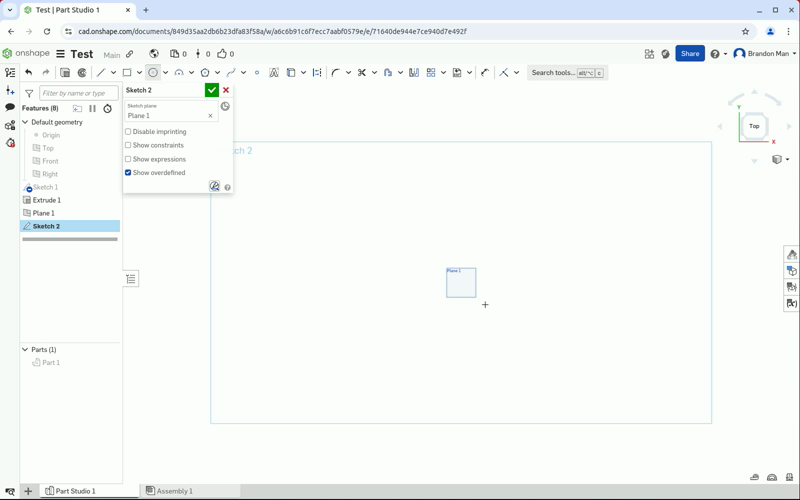
key_up(shift)
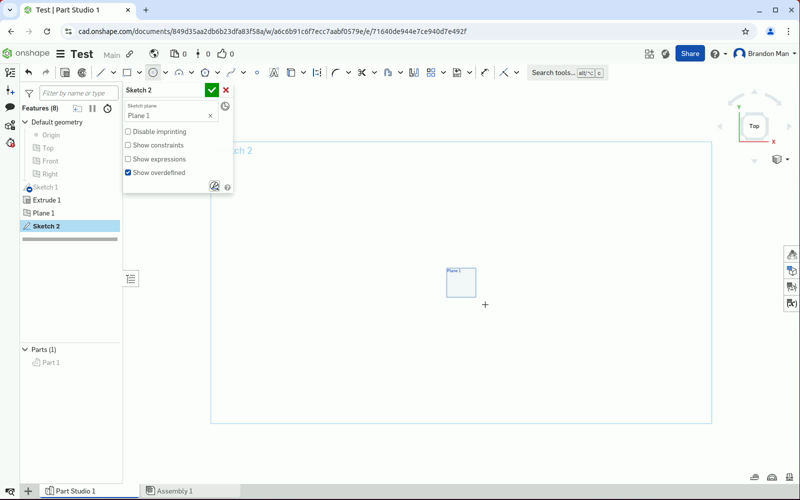
mouse_move(494, 304)
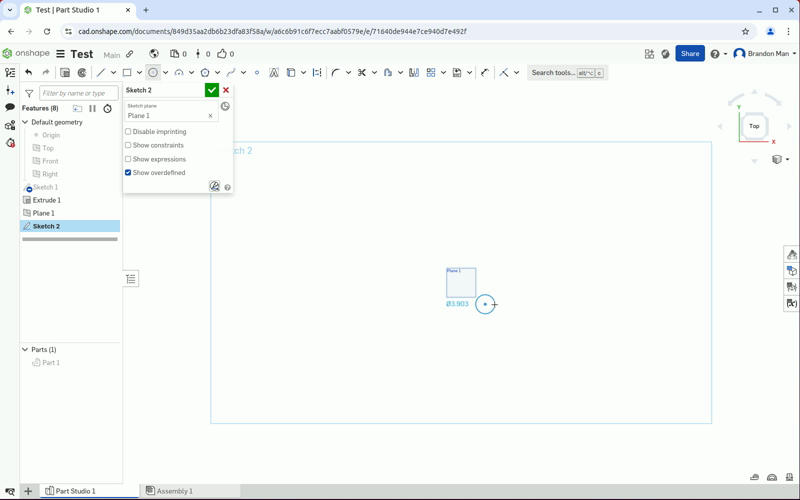
click(494, 304)
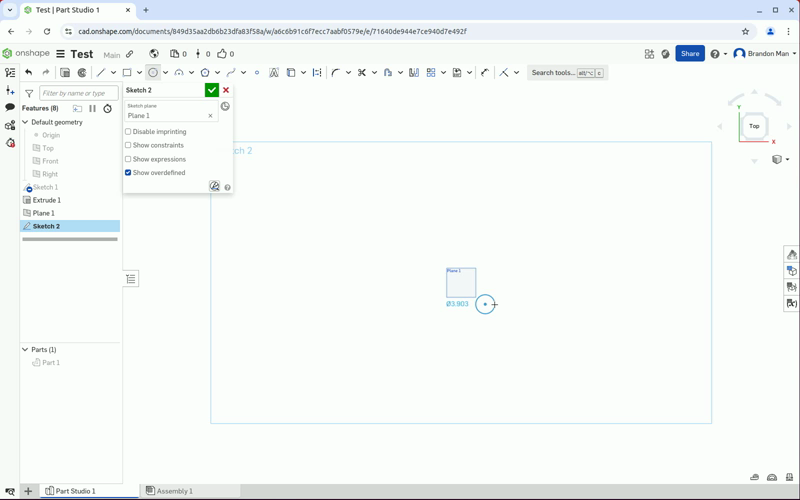
key(esc)
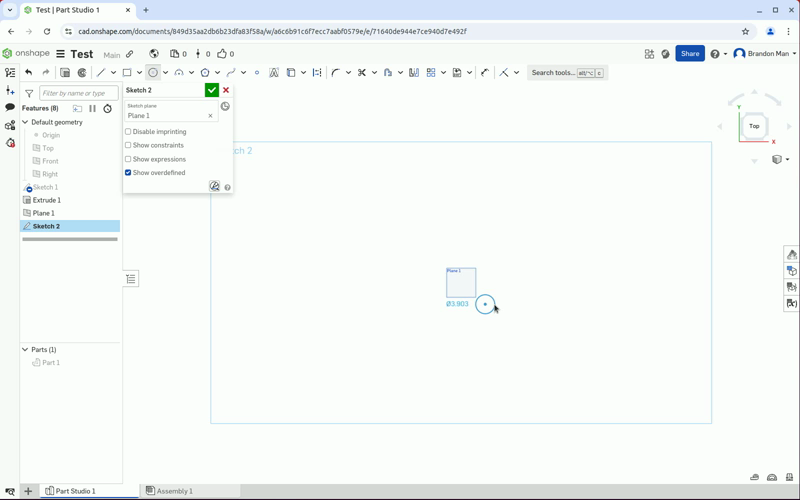
key(c)
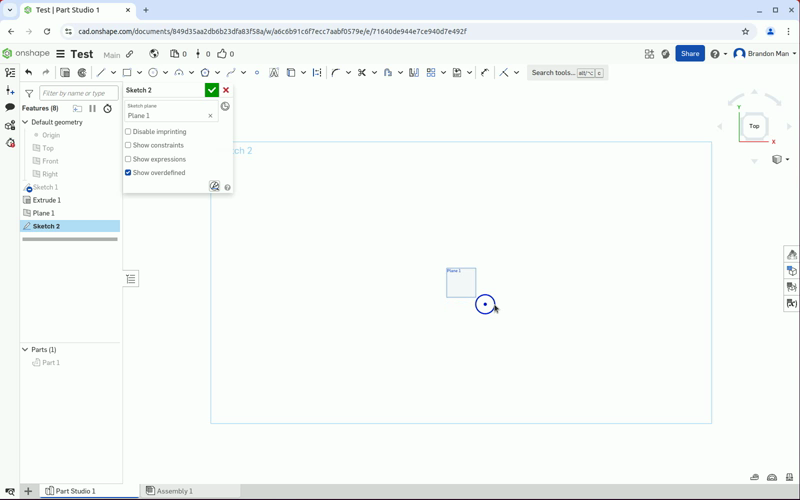
key_down(shift)
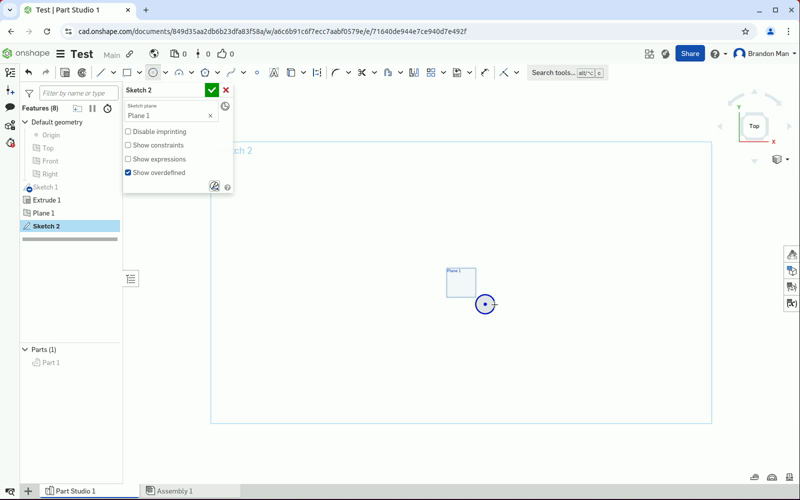
mouse_move(485, 304)
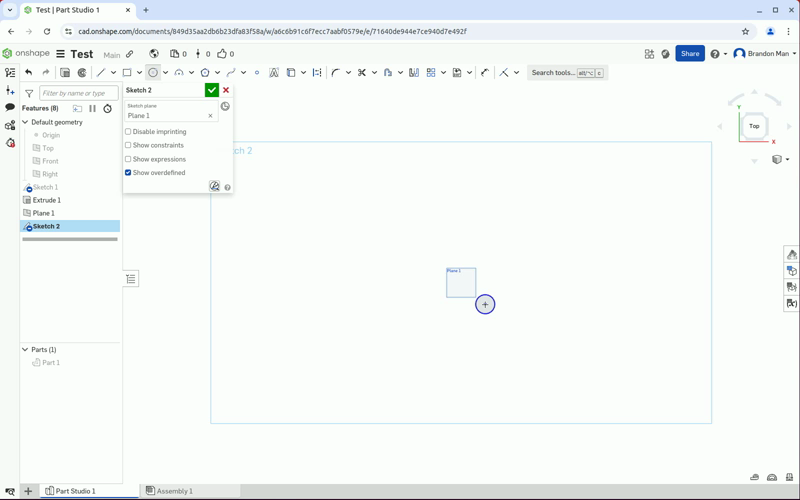
click(485, 304)
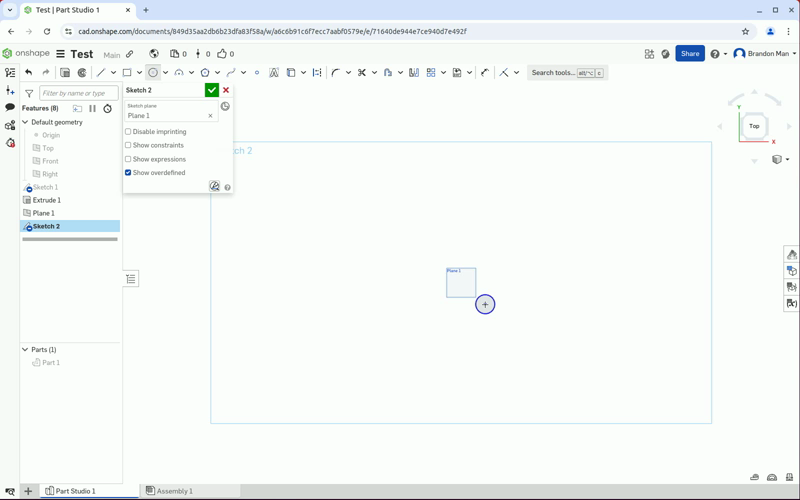
key_up(shift)
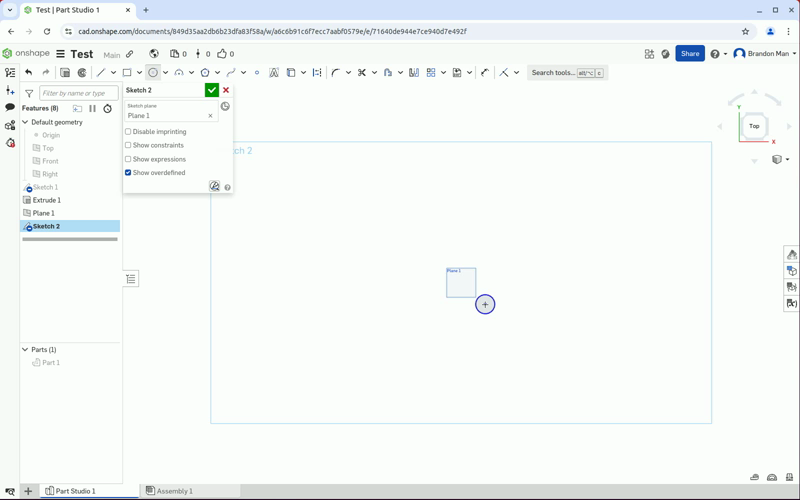
mouse_move(490, 304)
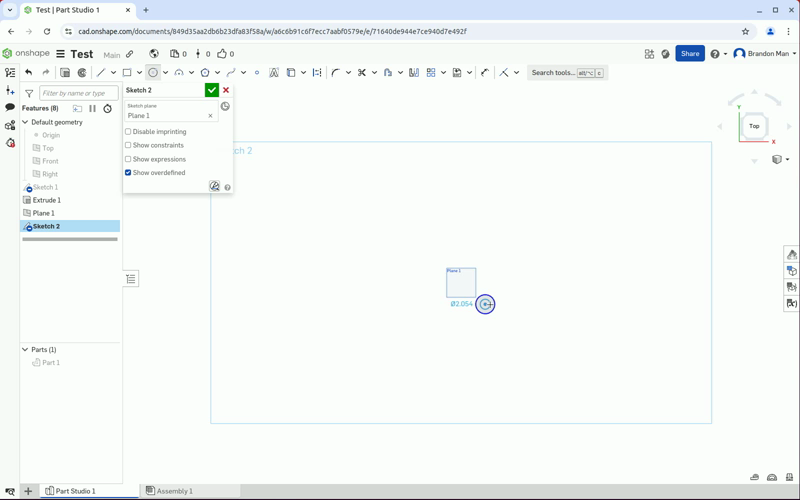
click(490, 304)
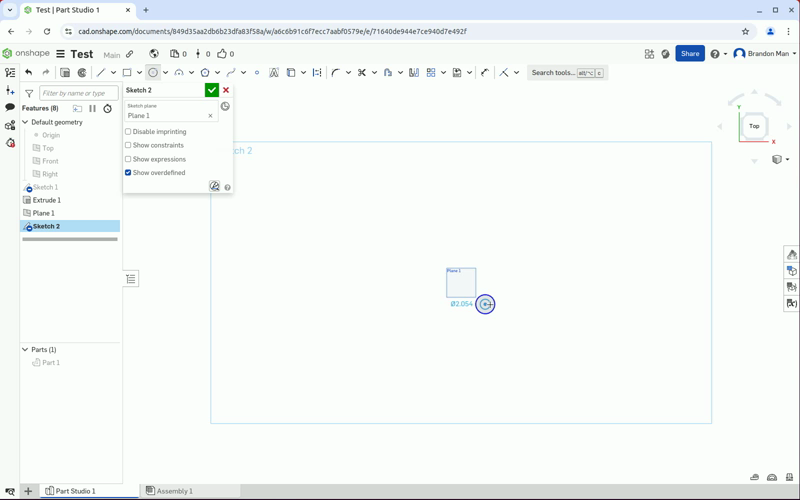
key(esc)
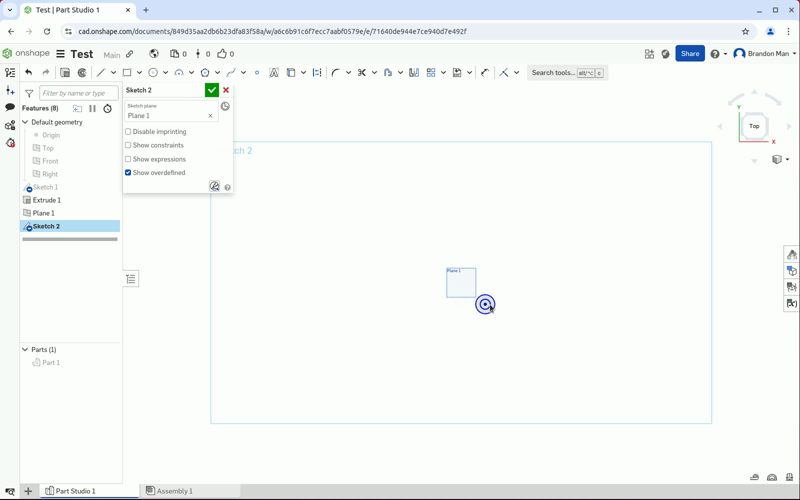
mouse_move(493, 303)
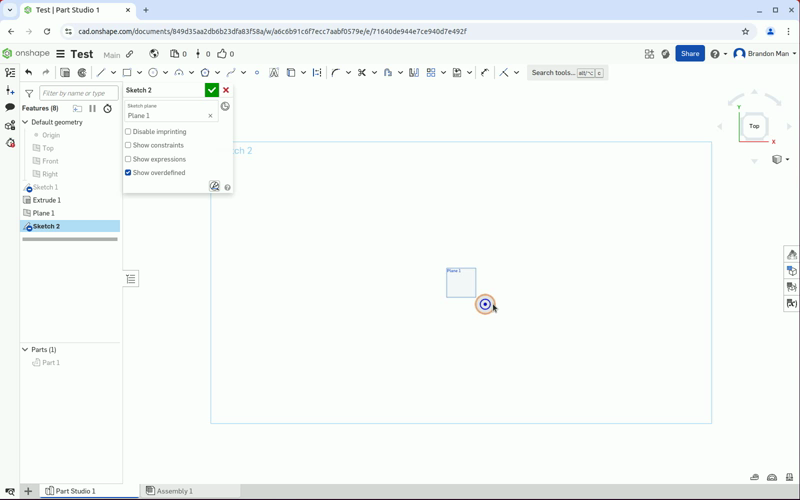
scroll(6)
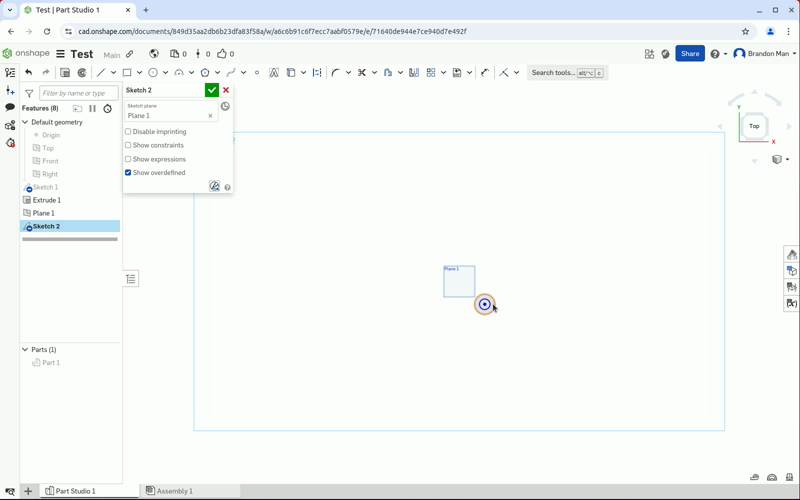
scroll(6)
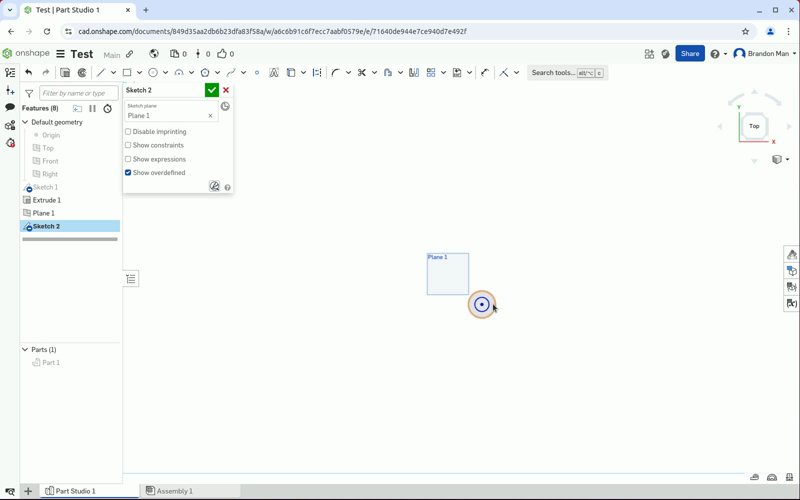
scroll(6)
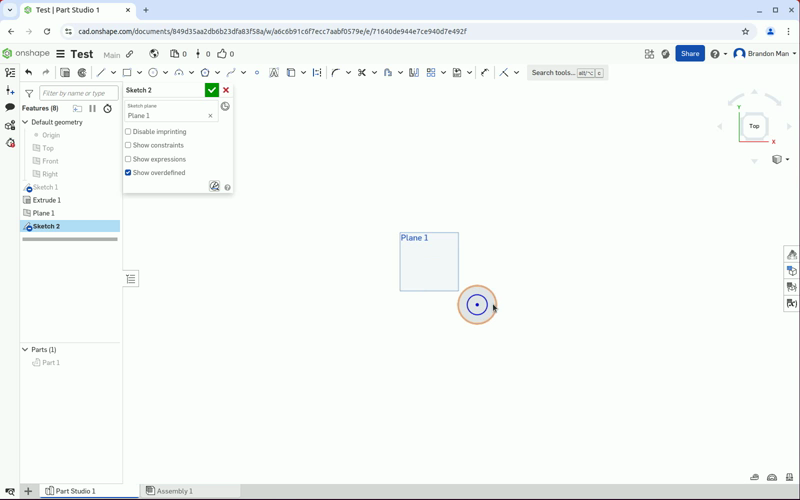
scroll(6)
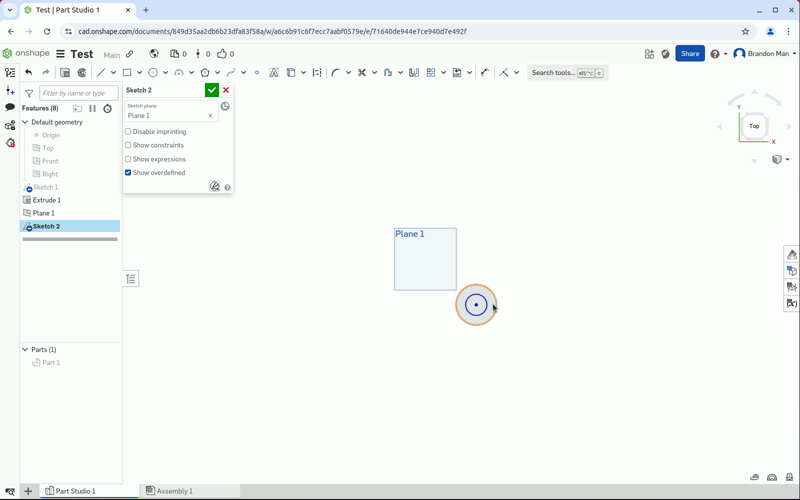
scroll(6)
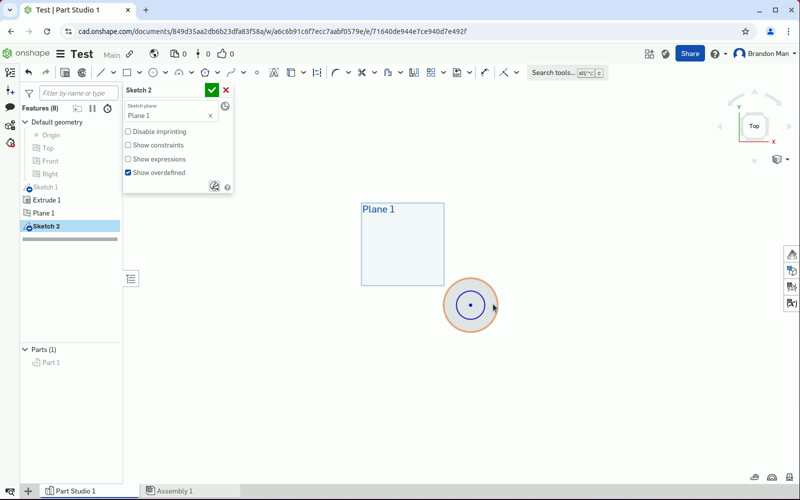
scroll(6)
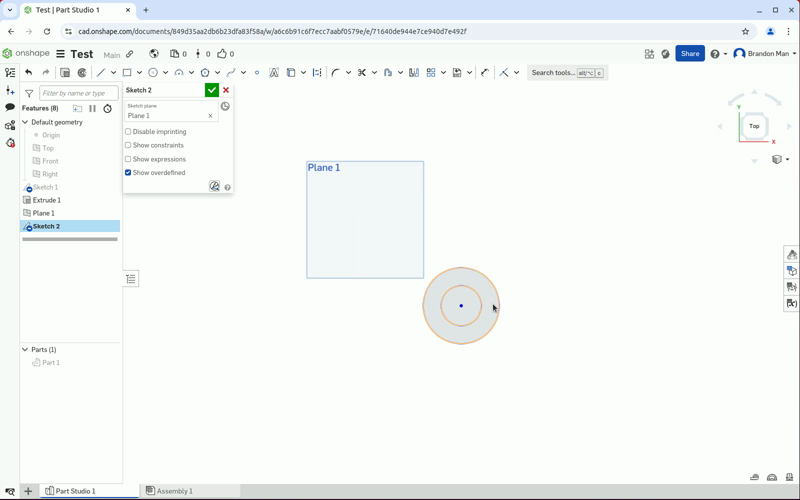
scroll(6)
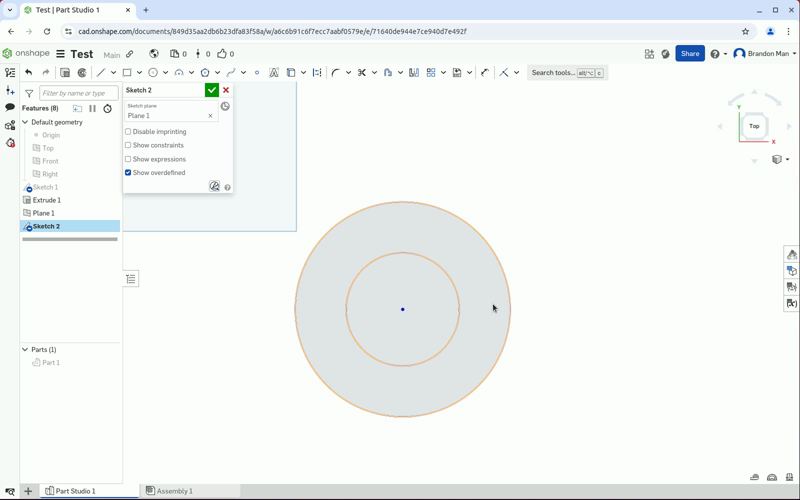
click(493, 303)
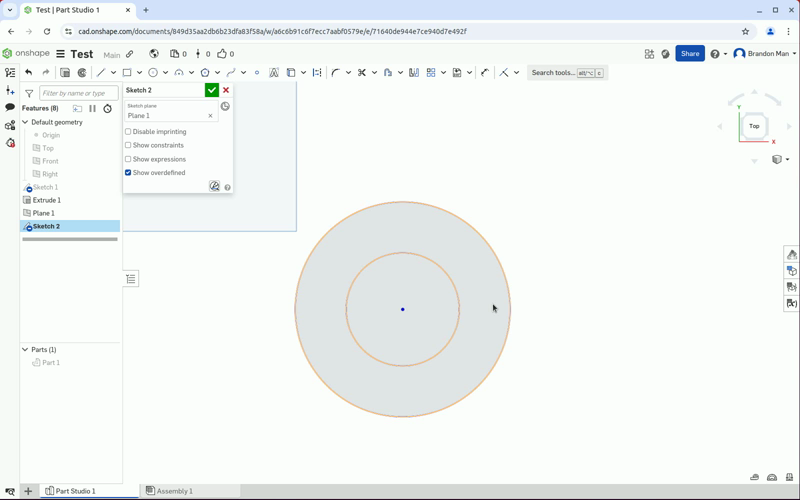
scroll(-6)
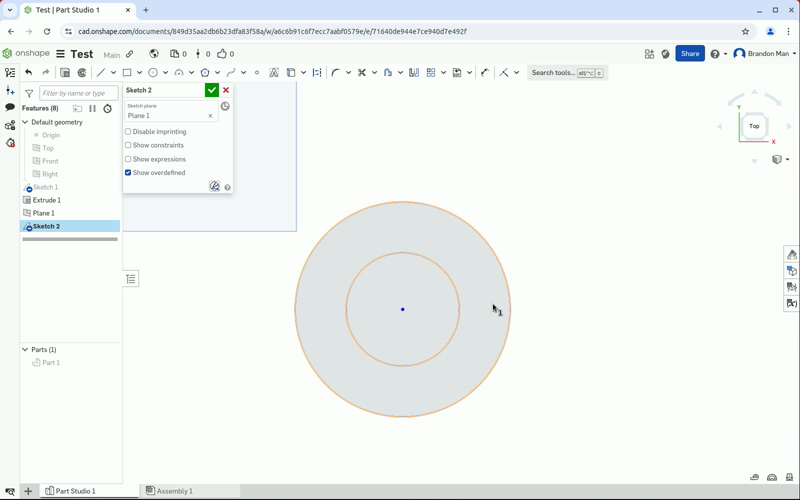
scroll(-6)
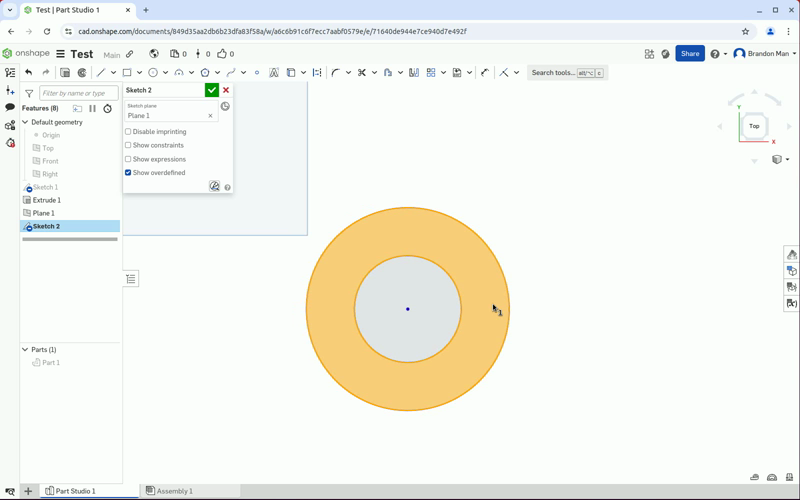
scroll(-6)
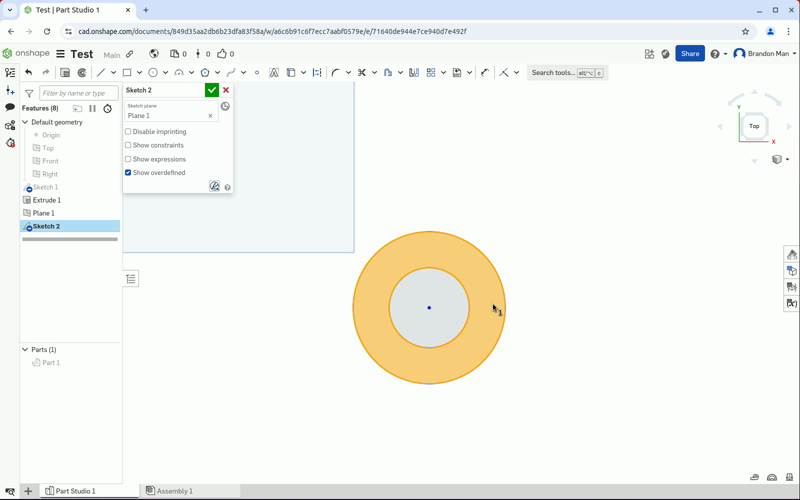
scroll(-6)
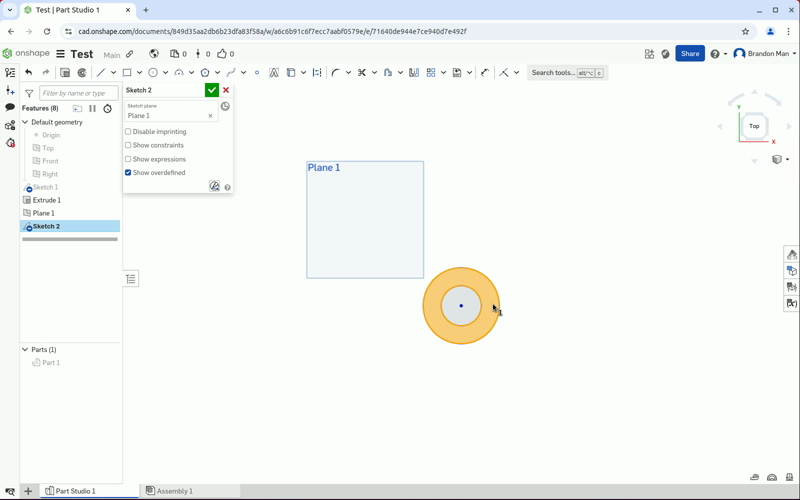
scroll(-6)
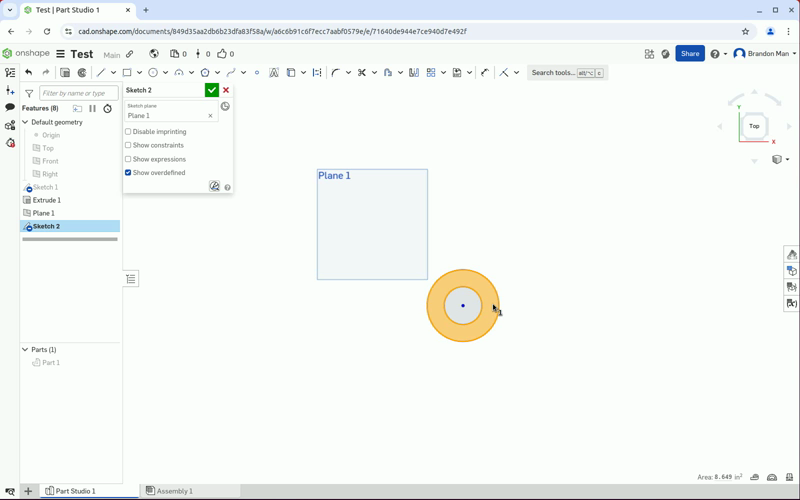
scroll(-6)
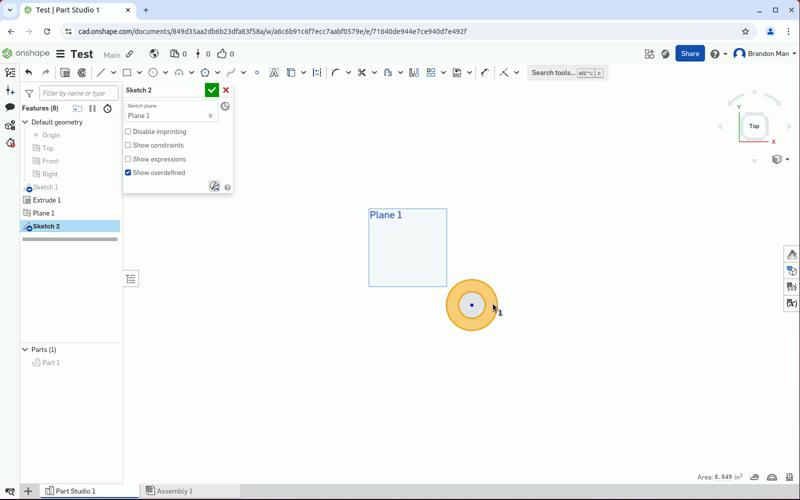
scroll(-6)
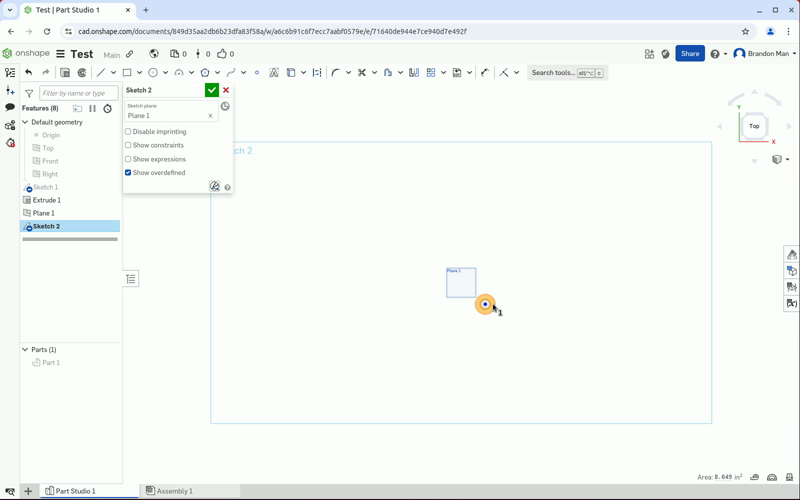
mouse_move(73, 352)
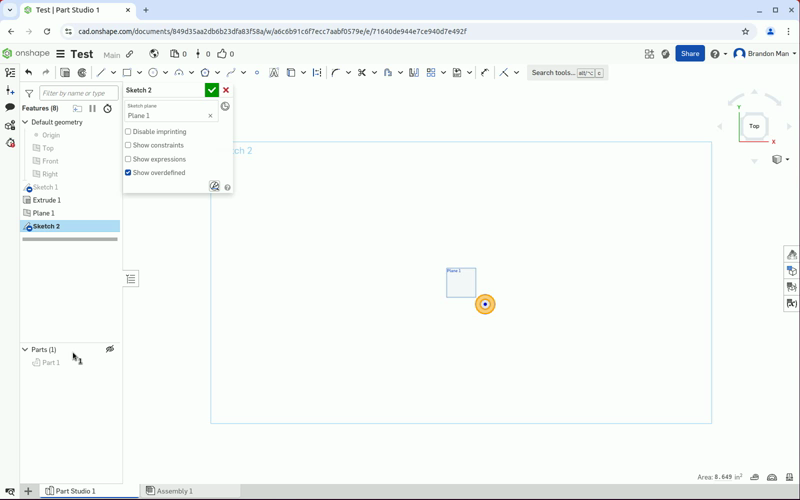
key(shift+y)
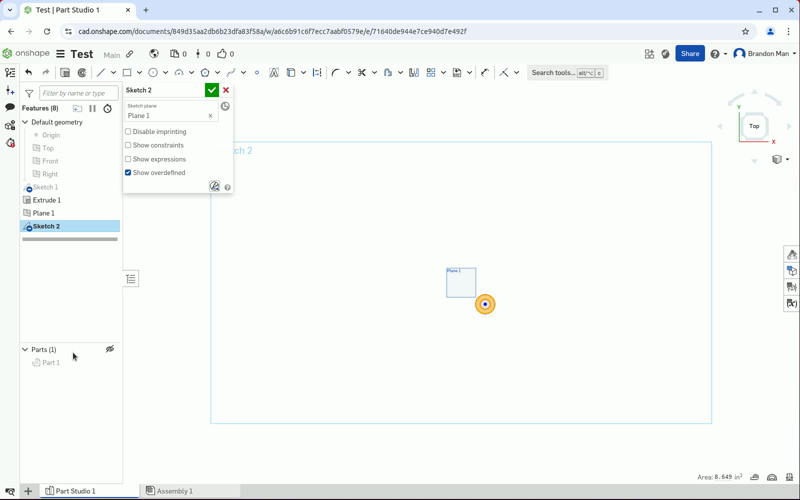
key(shift+e)
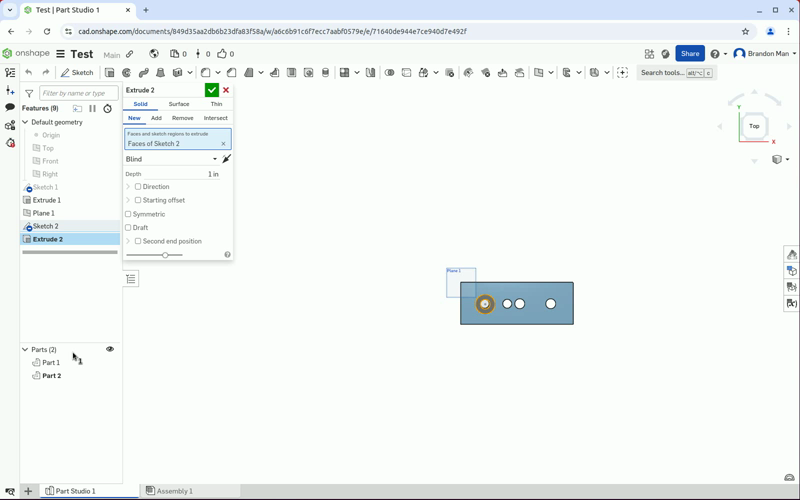
mouse_move(143, 106)
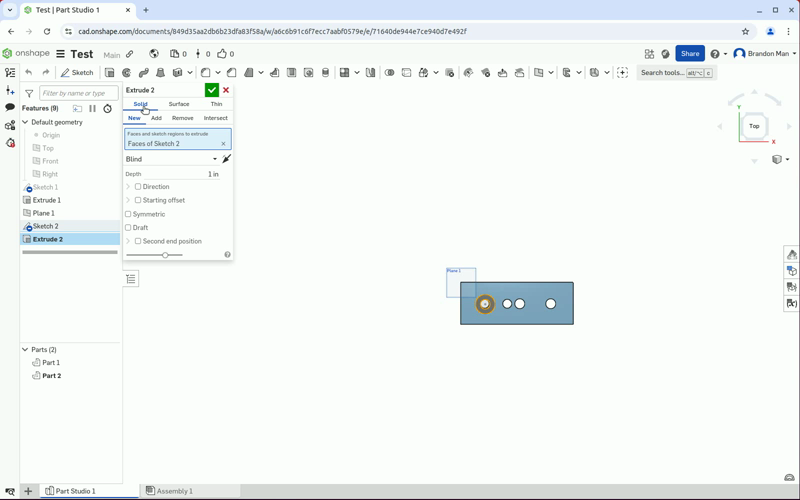
click(143, 106)
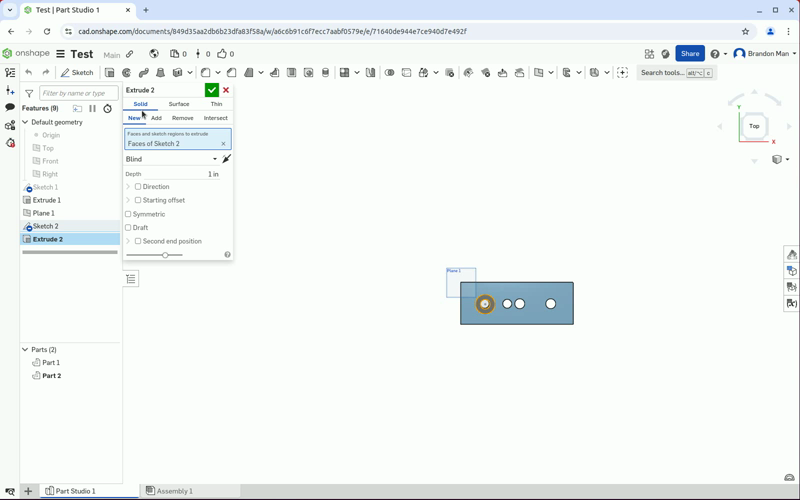
mouse_move(137, 120)
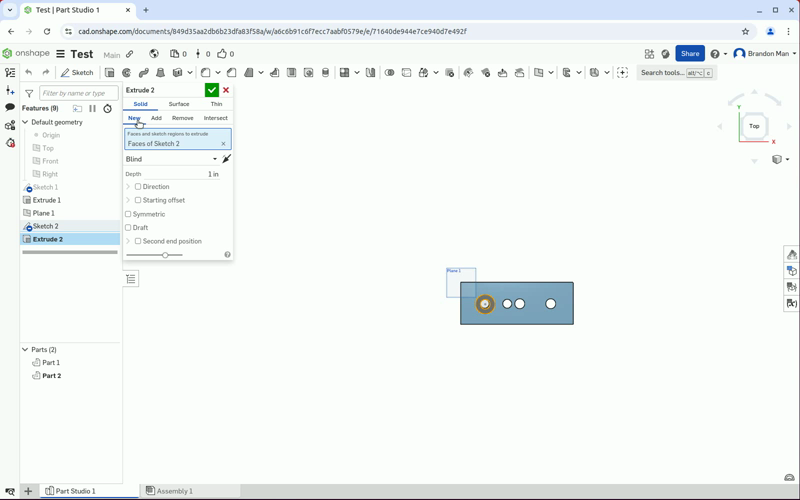
click(137, 120)
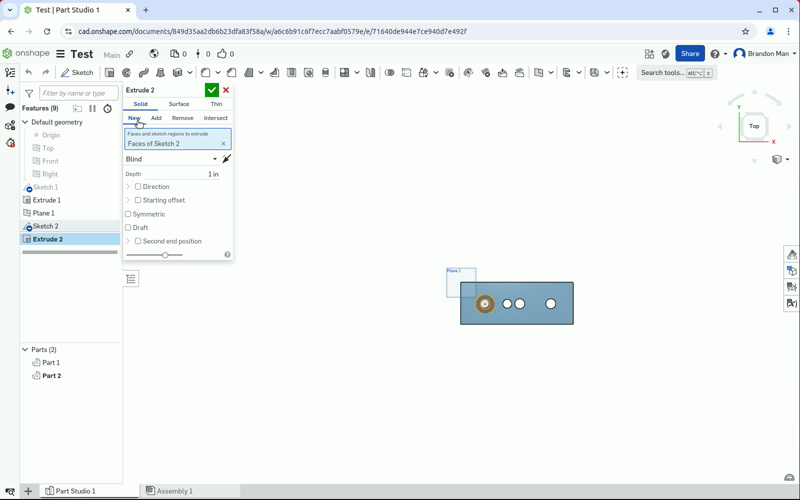
key(tab, 4)
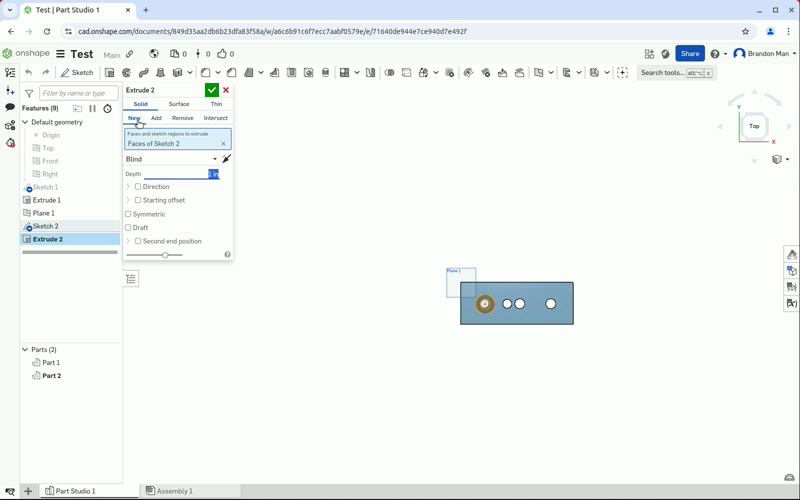
text(2.407)
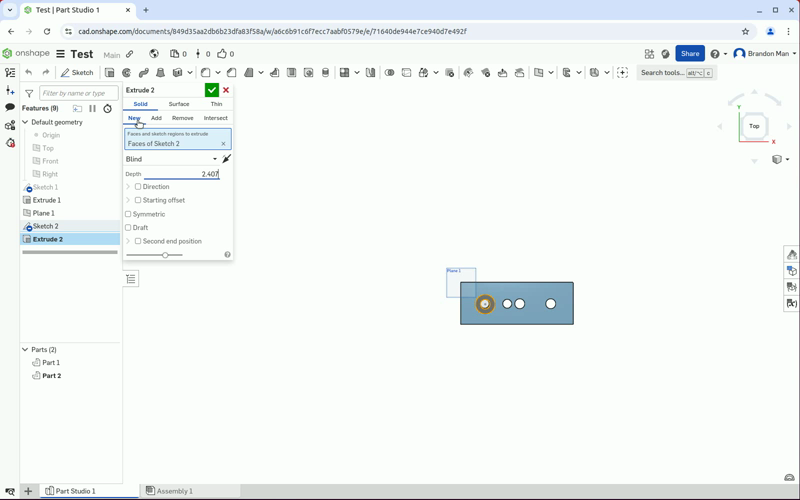
key(enter)
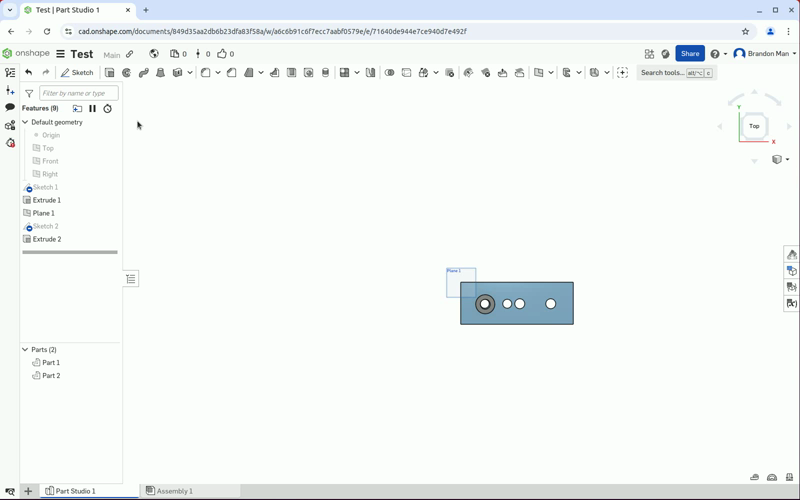
key(shift+h)
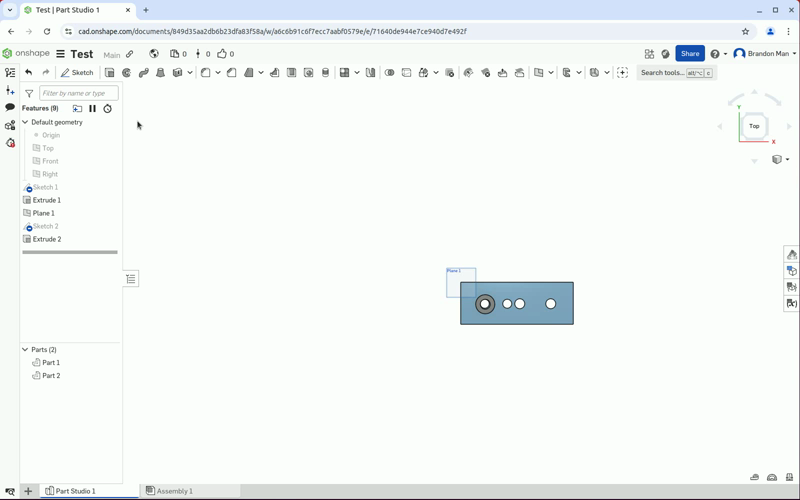
key(shift+h)
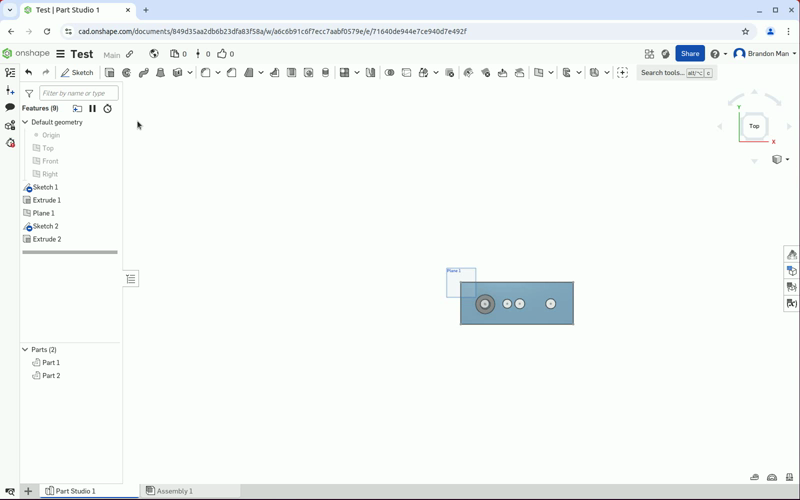
key(shift+7)
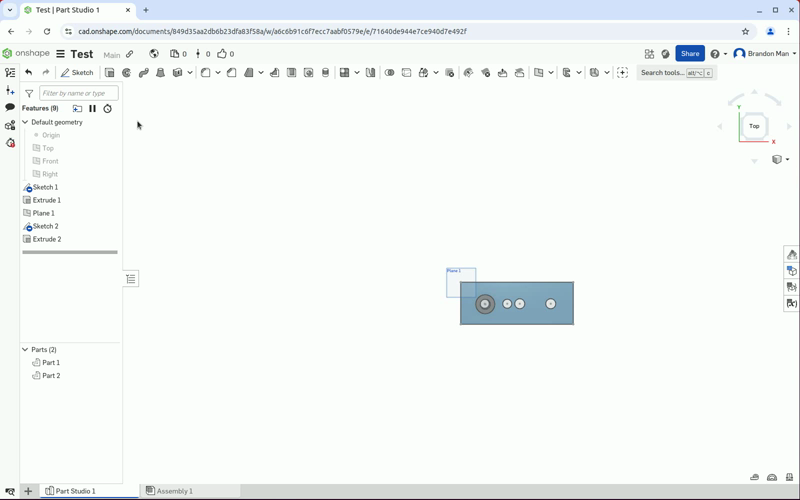
key(up, 3)
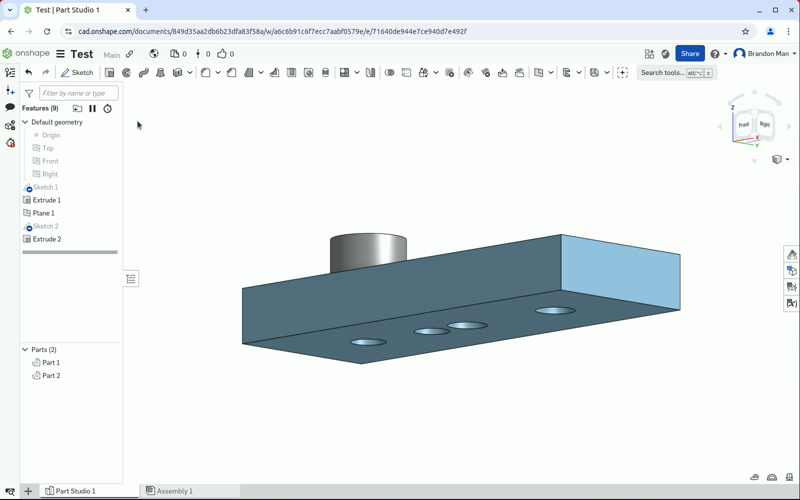
key(left, 3)
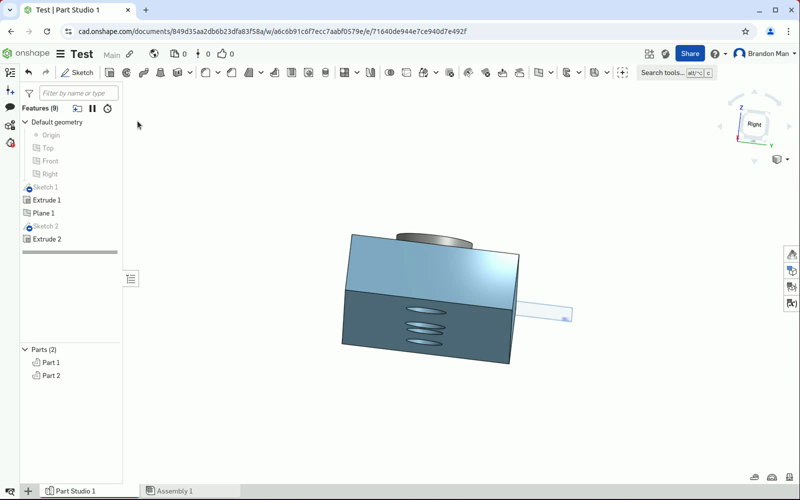
key(right, 3)
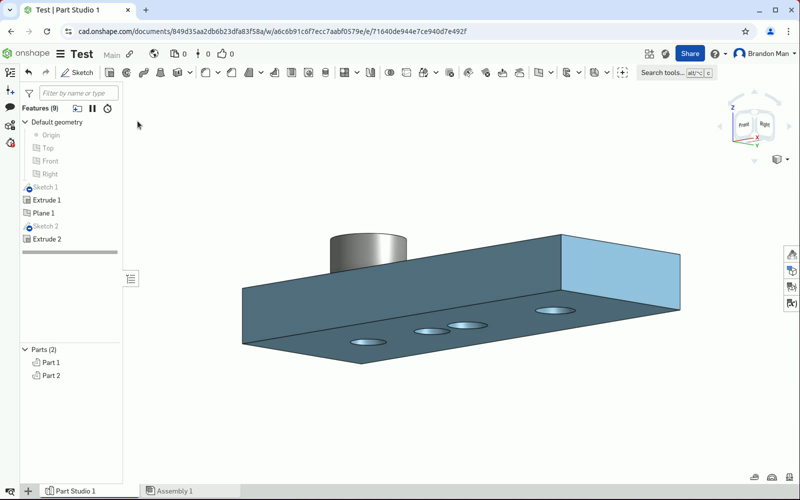
key(down, 3)
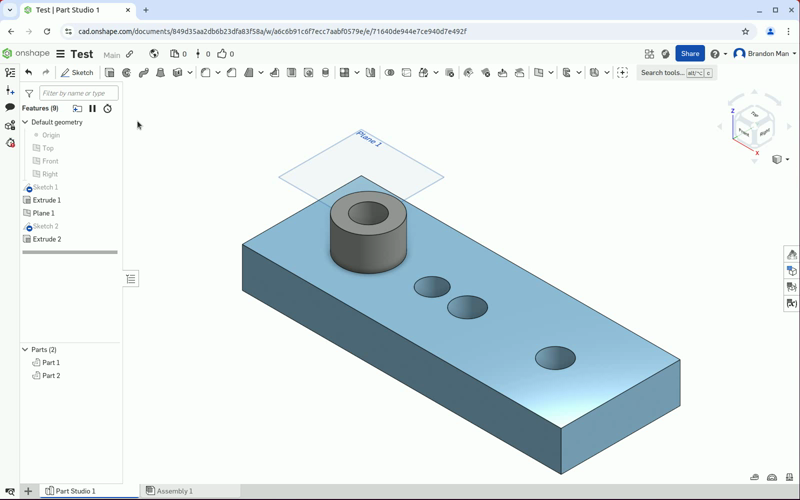
mouse_move(73, 189)
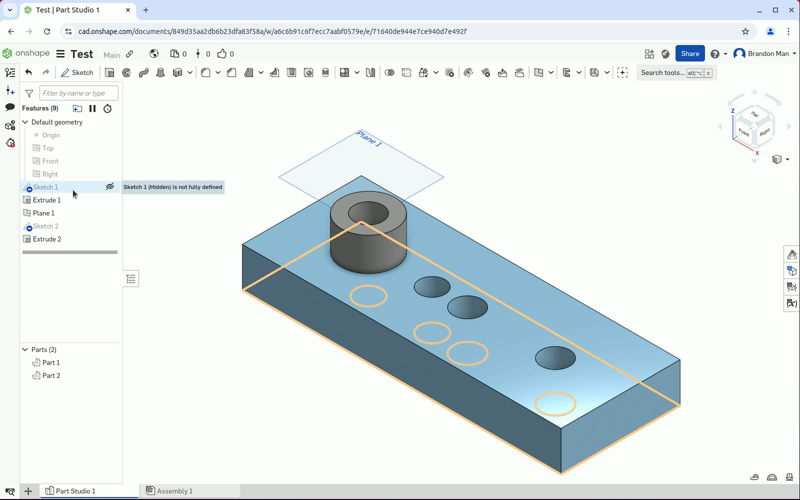
click(73, 189)